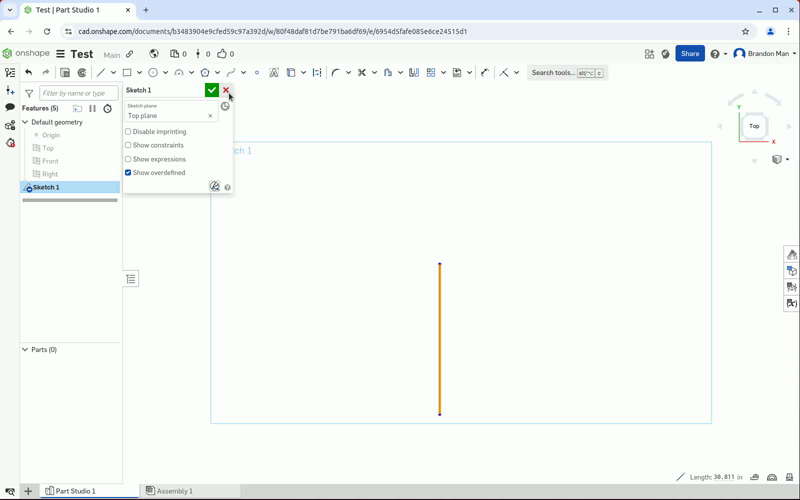
key(shift+h)
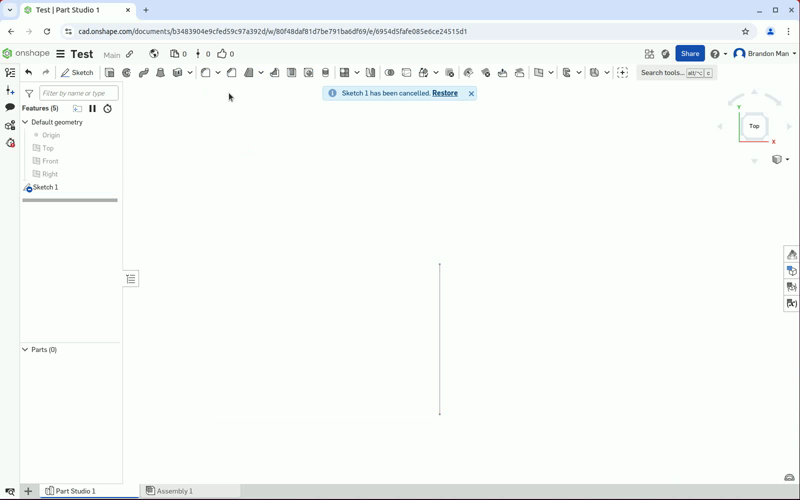
key(shift+s)
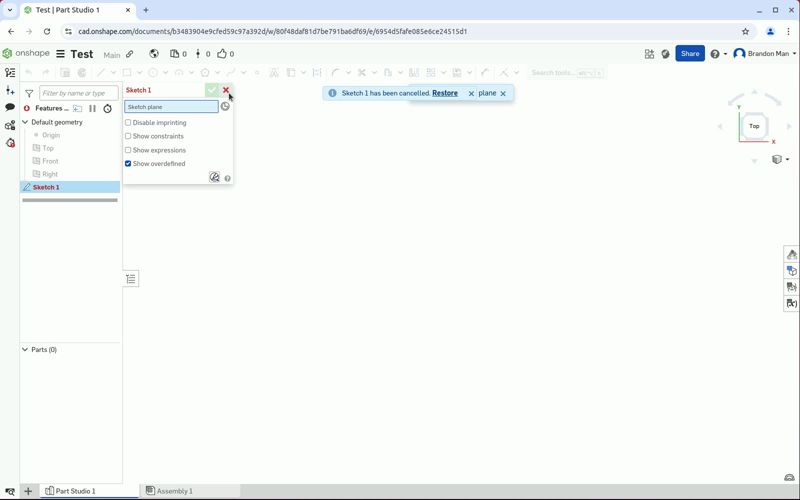
mouse_move(73, 150)
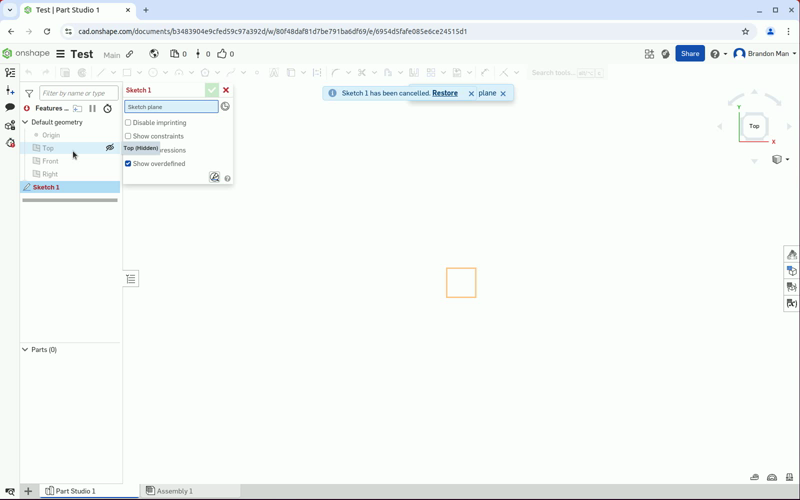
click(73, 150)
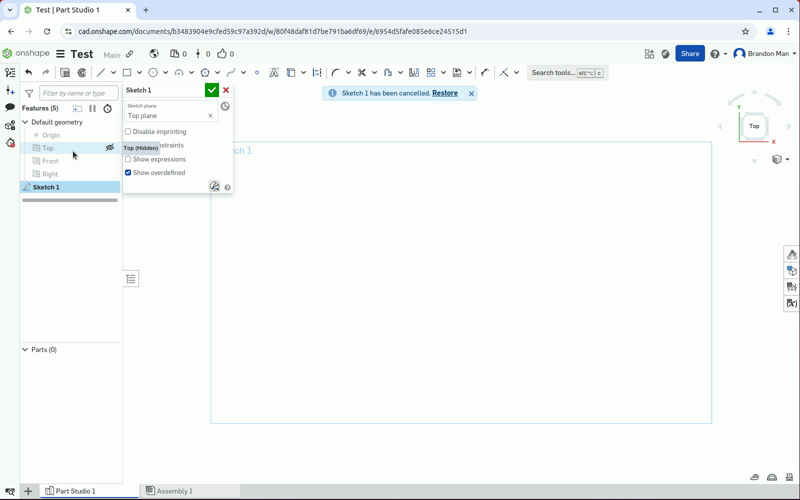
mouse_move(73, 352)
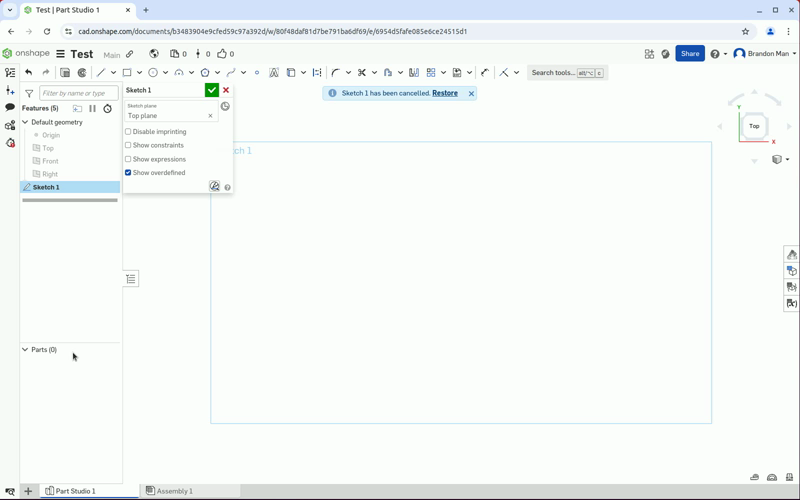
key(y)
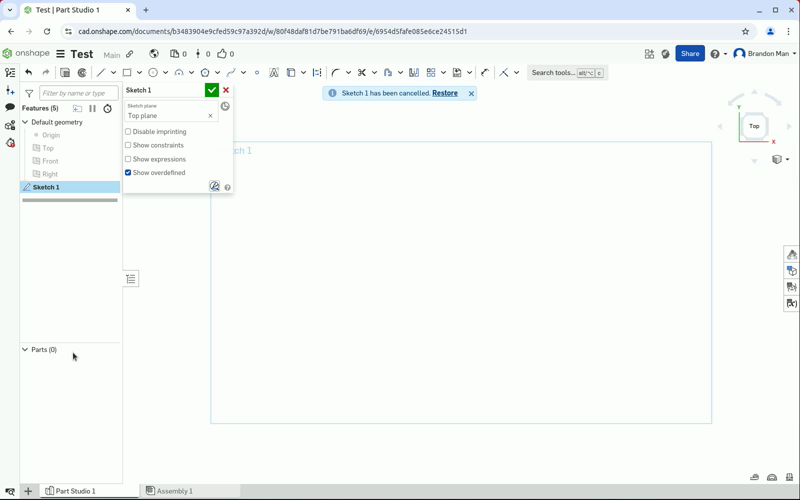
key(l)
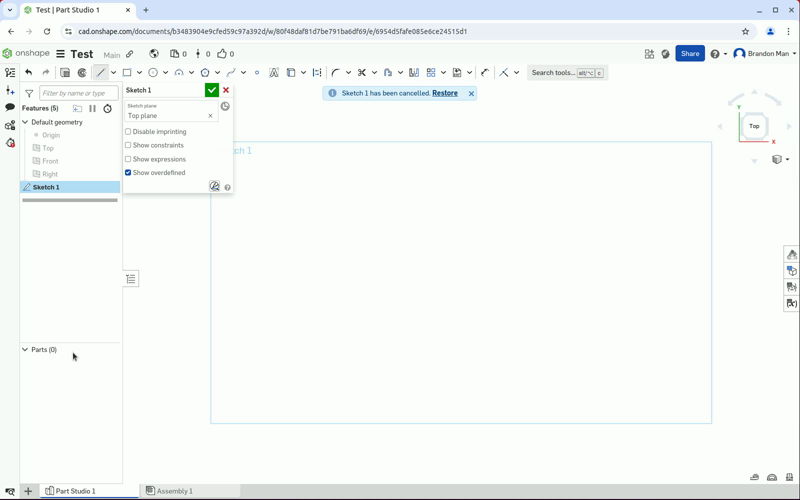
key_down(shift)
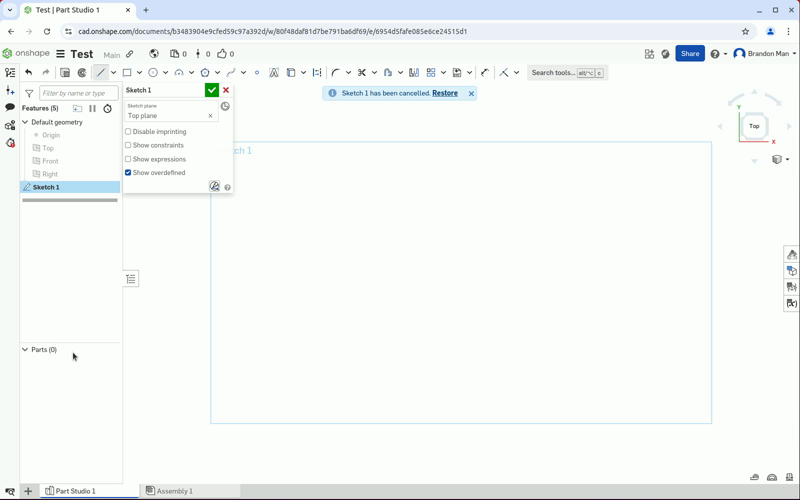
mouse_move(460, 320)
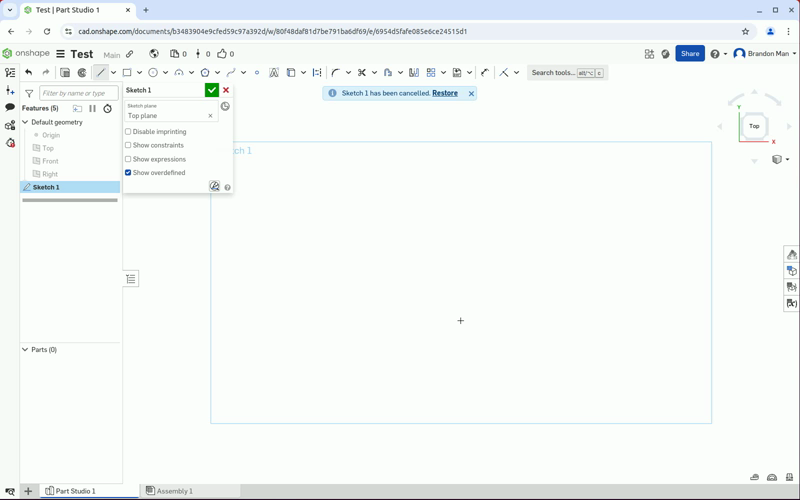
click(460, 320)
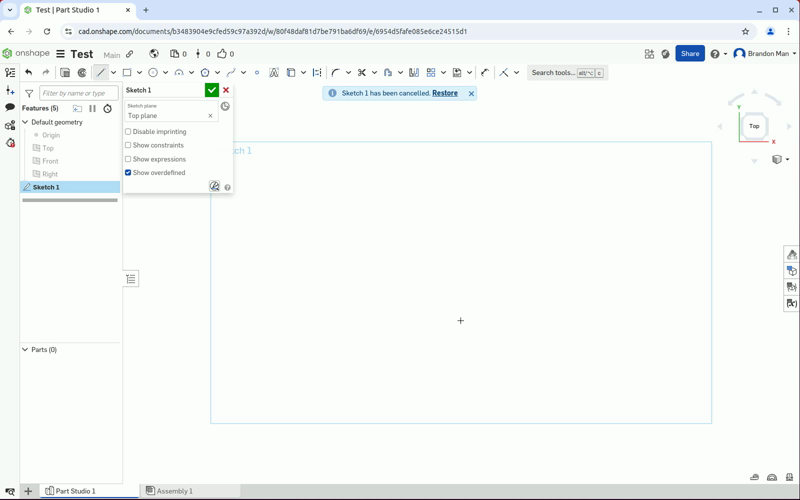
key_up(shift)
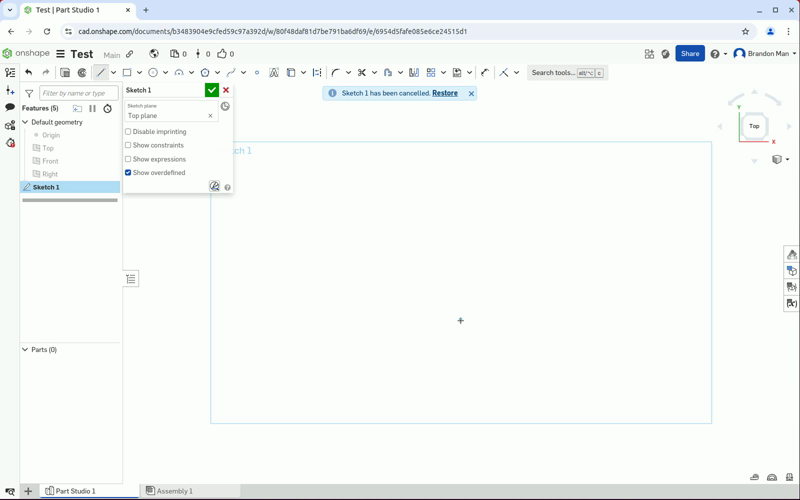
key_down(shift)
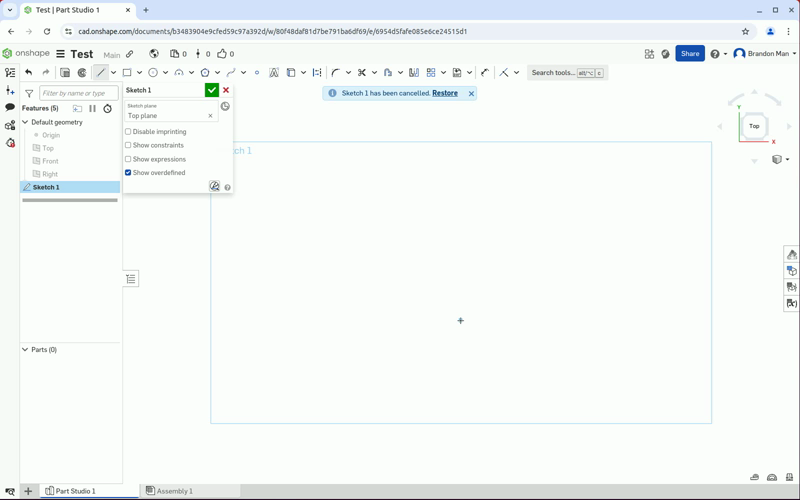
mouse_move(573, 320)
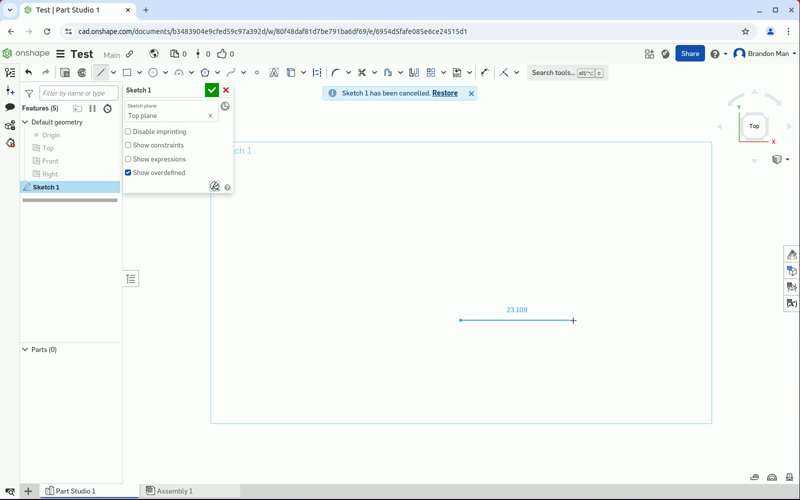
click(573, 320)
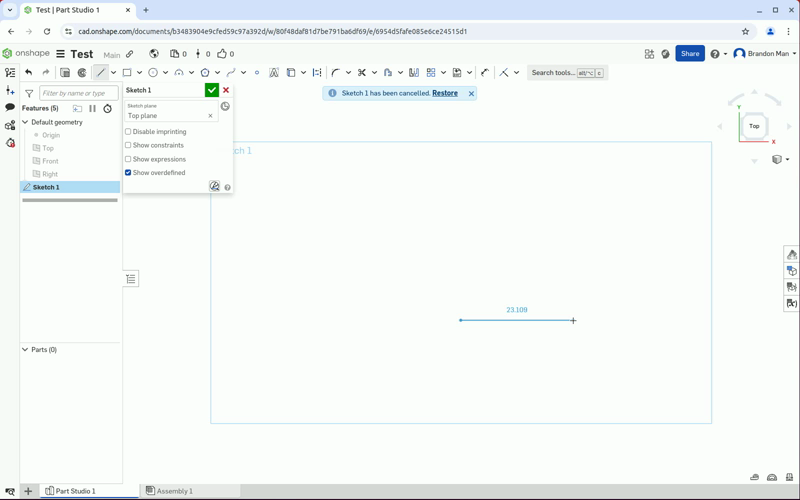
key_up(shift)
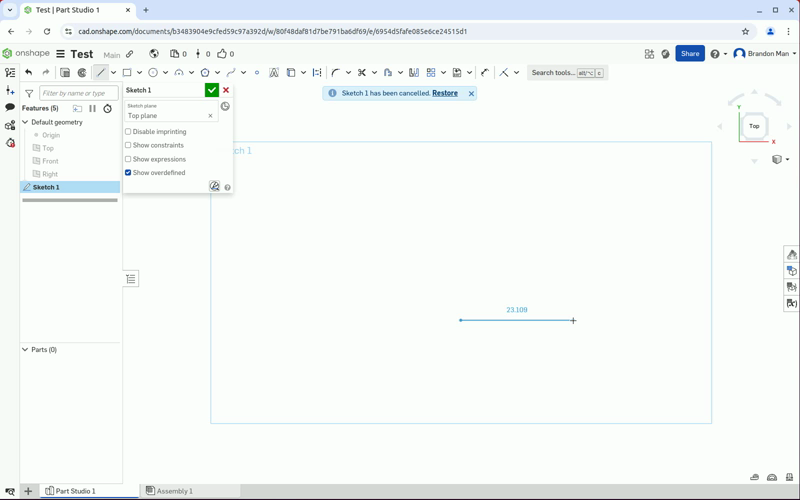
key_down(shift)
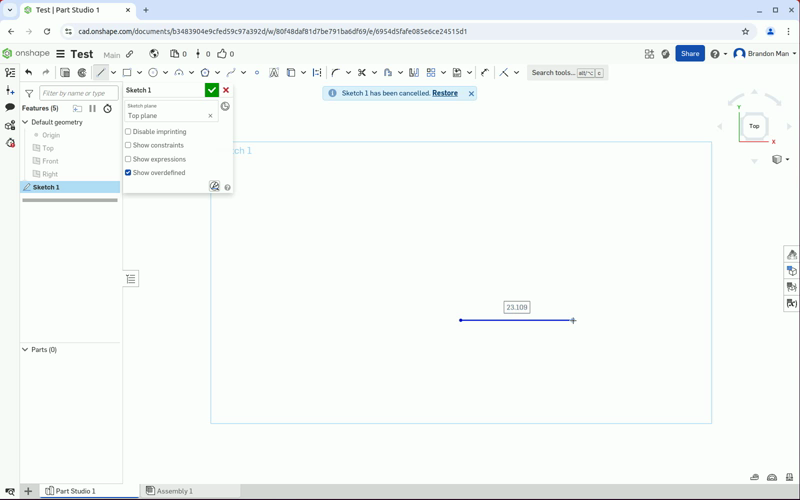
mouse_move(589, 320)
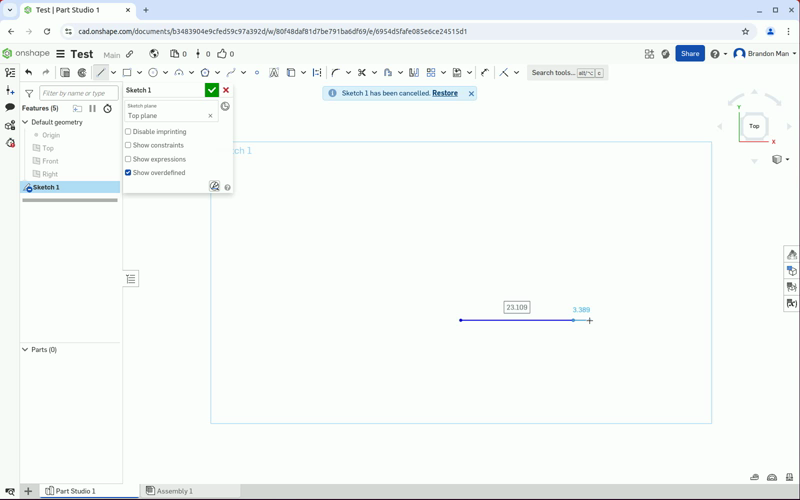
mouse_move(573, 282)
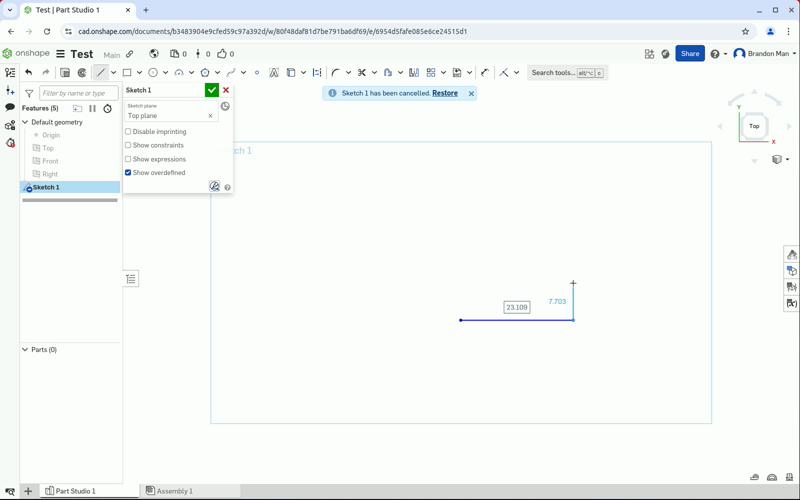
click(573, 282)
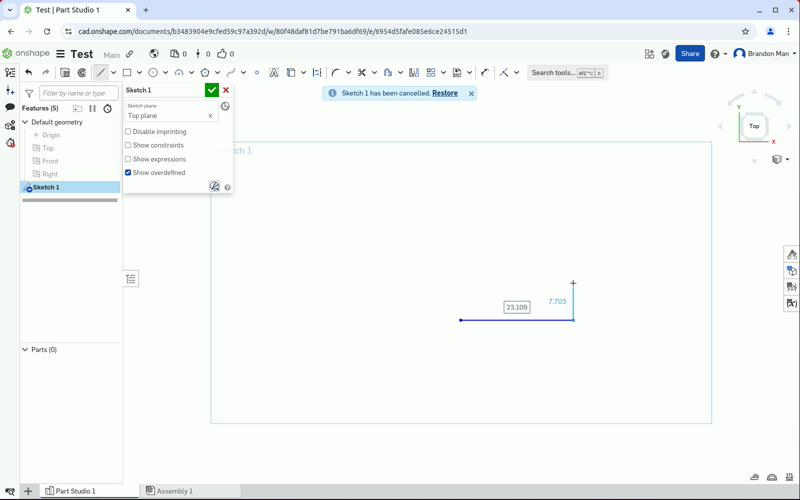
key_up(shift)
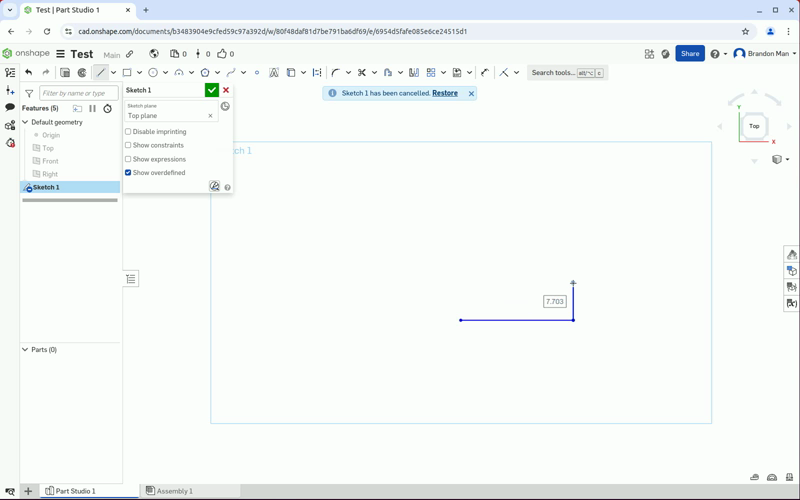
key_down(shift)
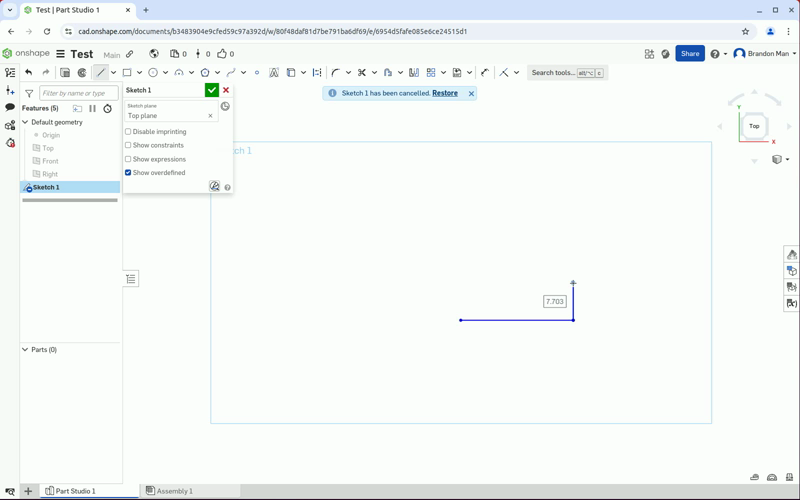
mouse_move(589, 282)
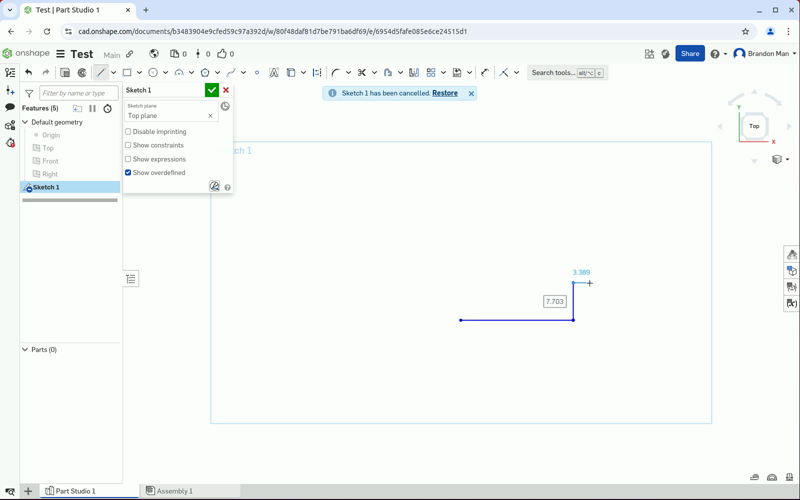
mouse_move(535, 282)
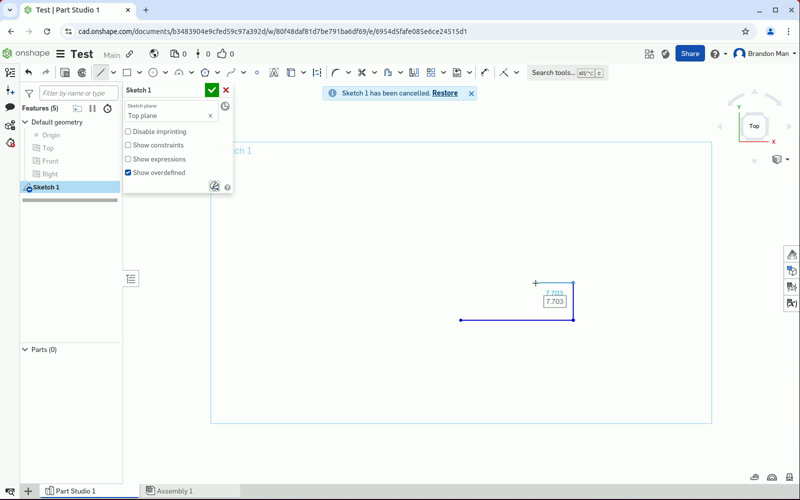
click(535, 282)
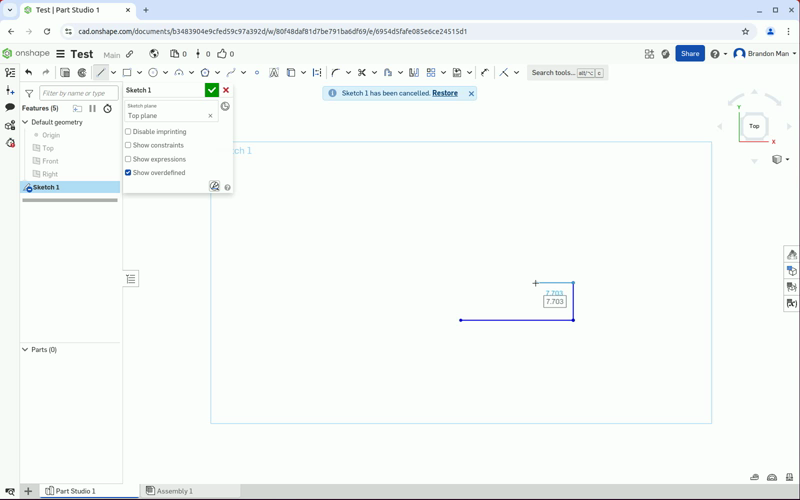
key_up(shift)
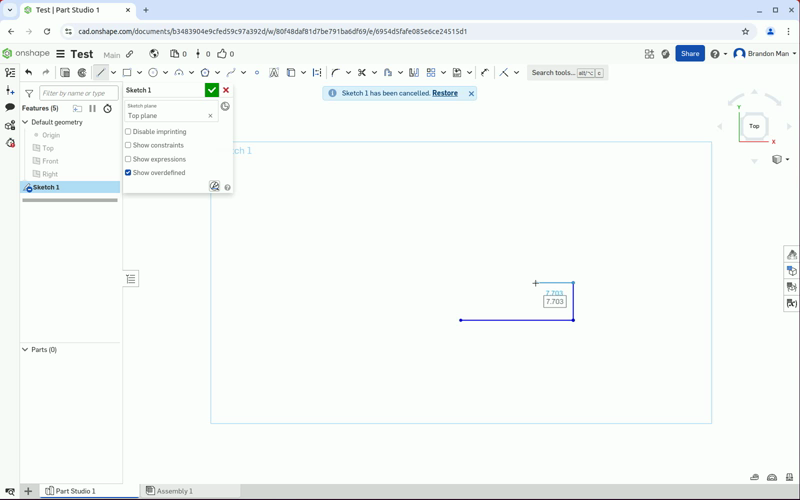
key_down(shift)
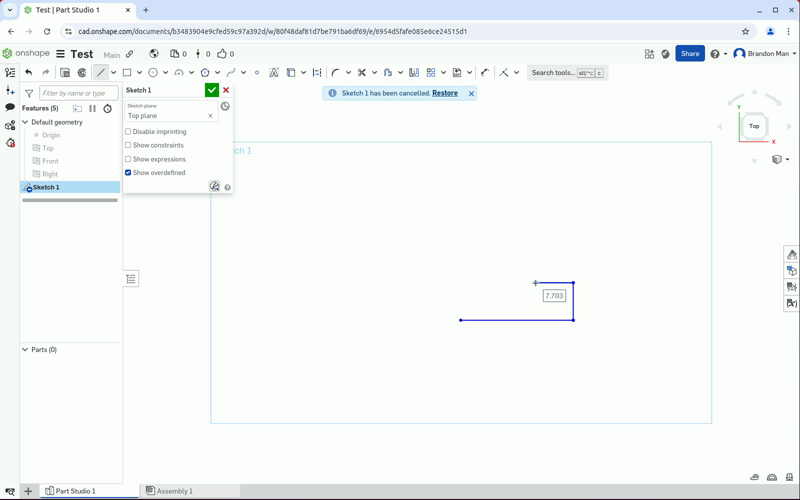
mouse_move(460, 282)
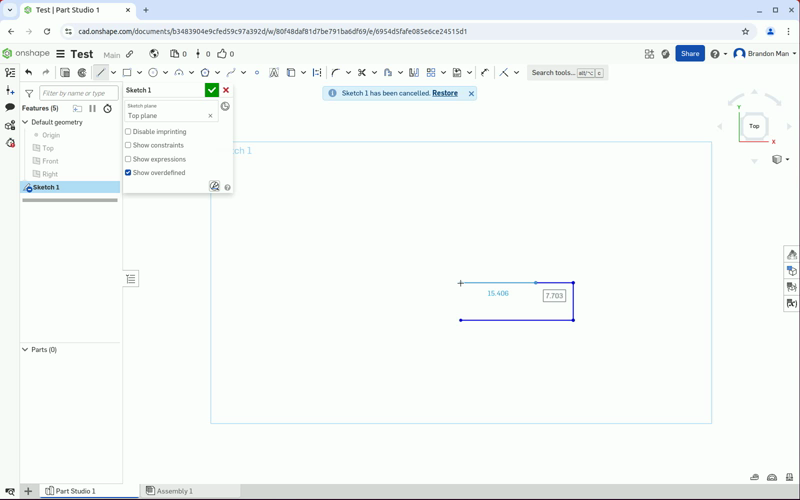
click(460, 282)
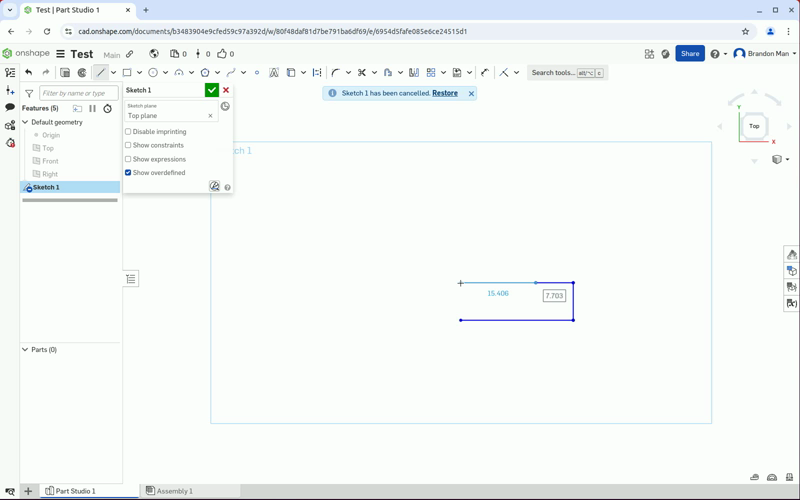
key_up(shift)
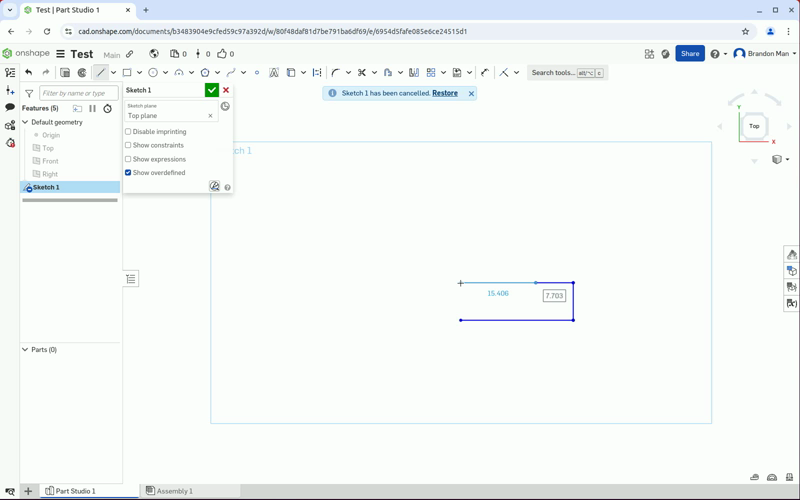
mouse_move(490, 282)
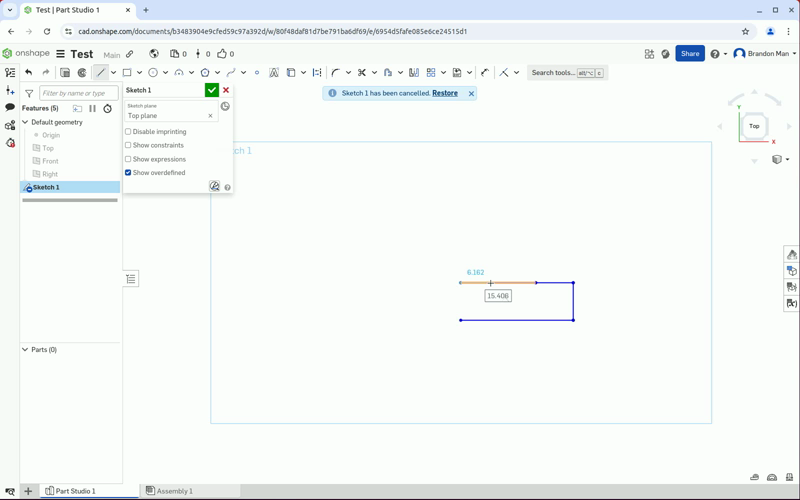
key_down(shift)
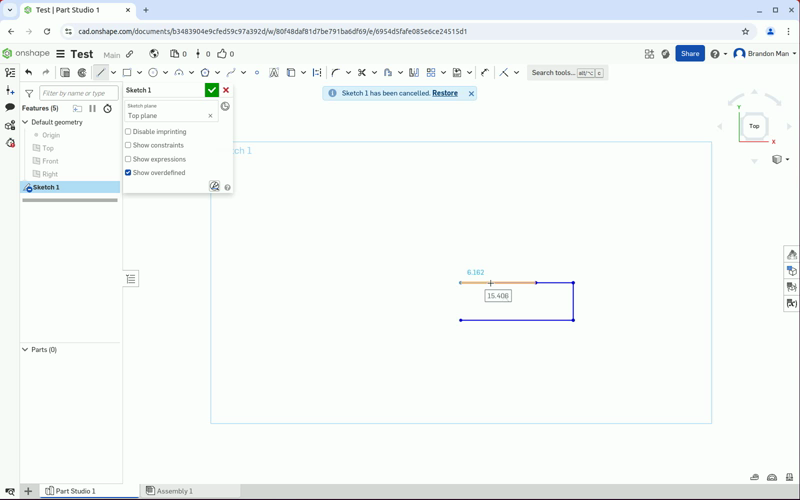
mouse_move(460, 320)
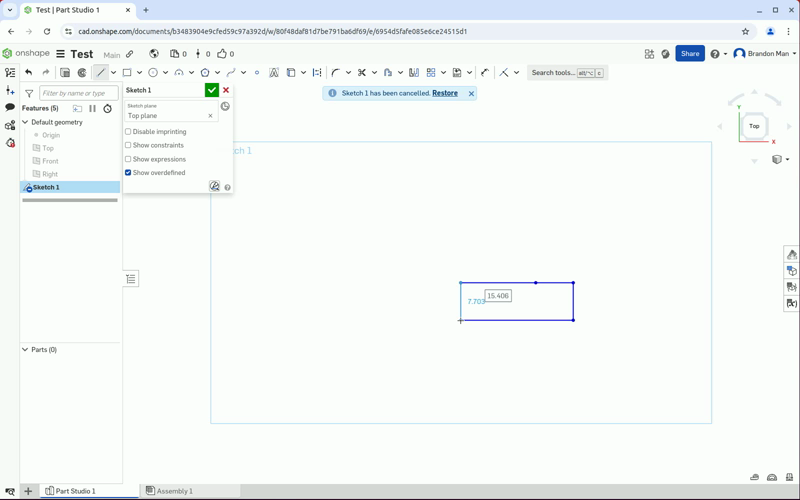
key_up(shift)
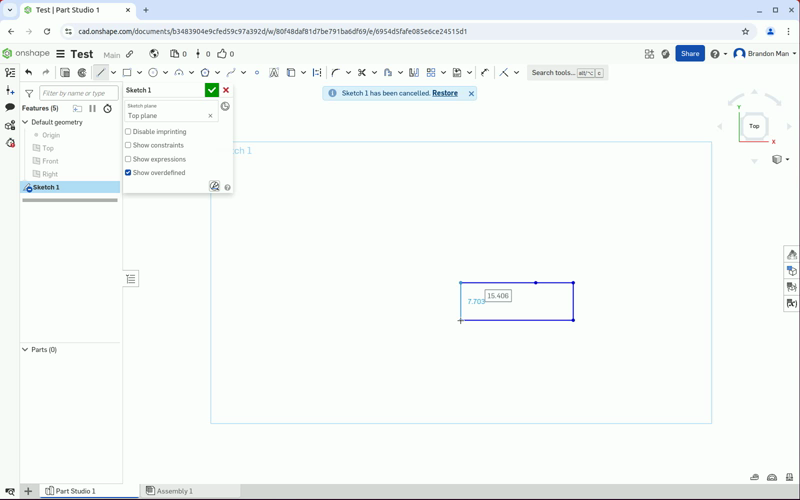
click(460, 320)
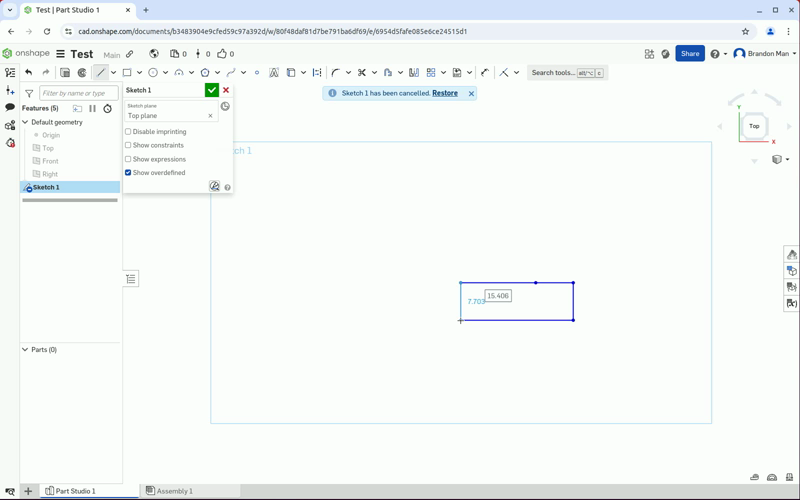
key(esc)
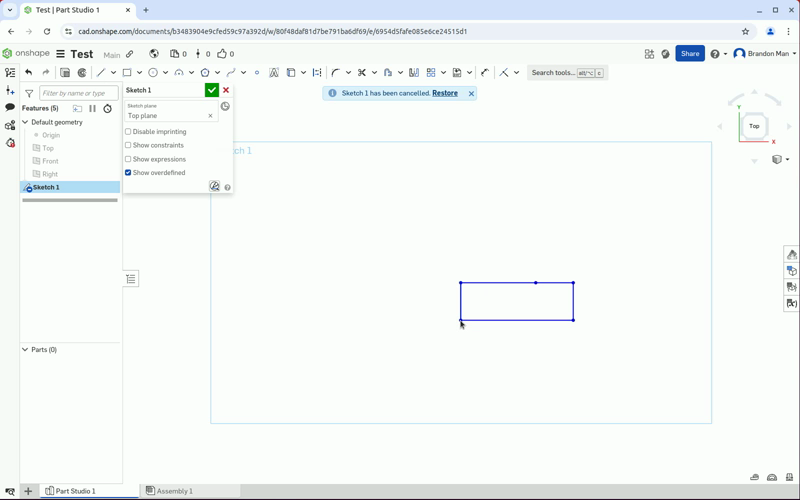
mouse_move(559, 303)
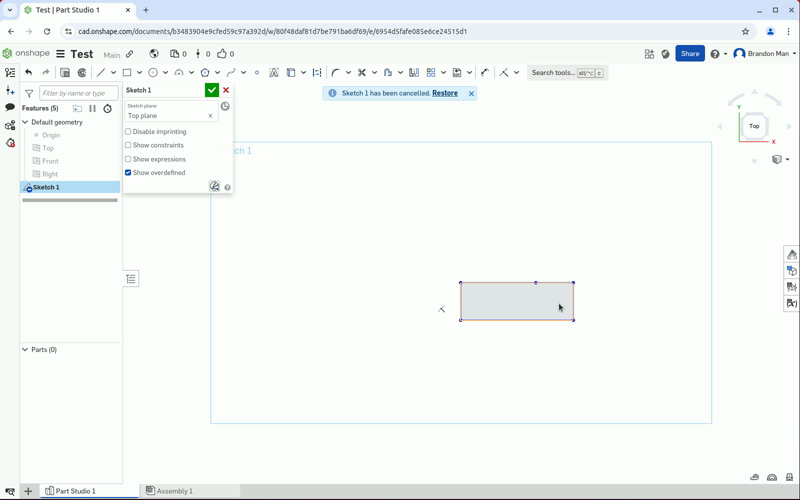
click(559, 303)
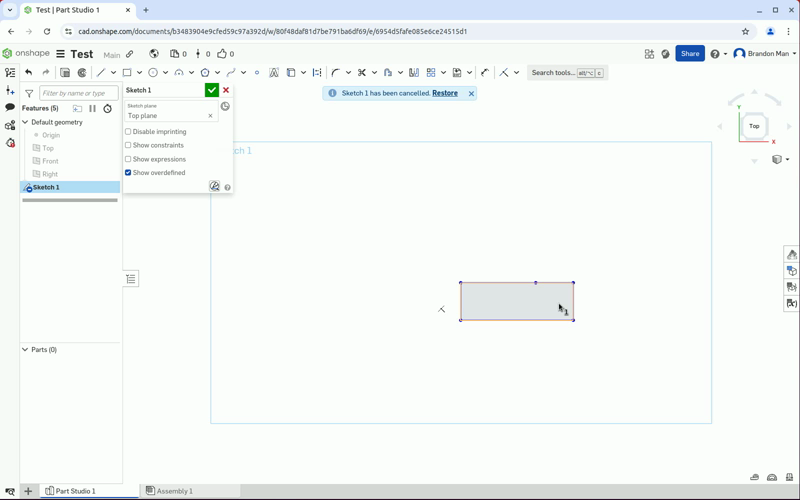
mouse_move(73, 352)
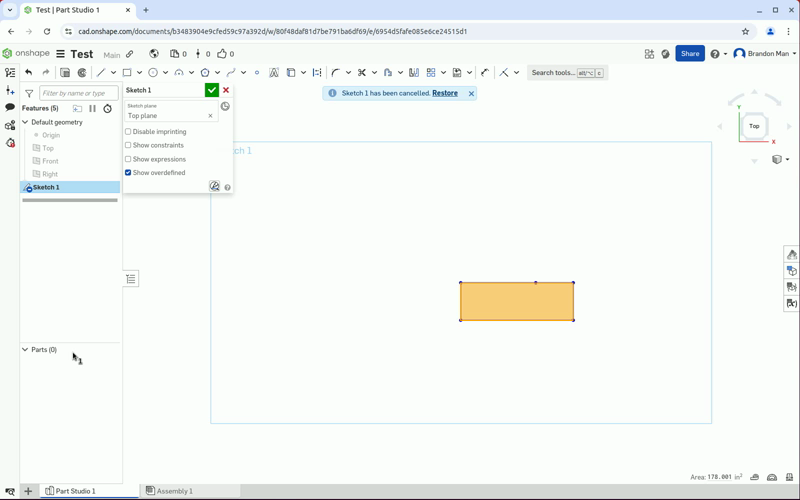
key(shift+y)
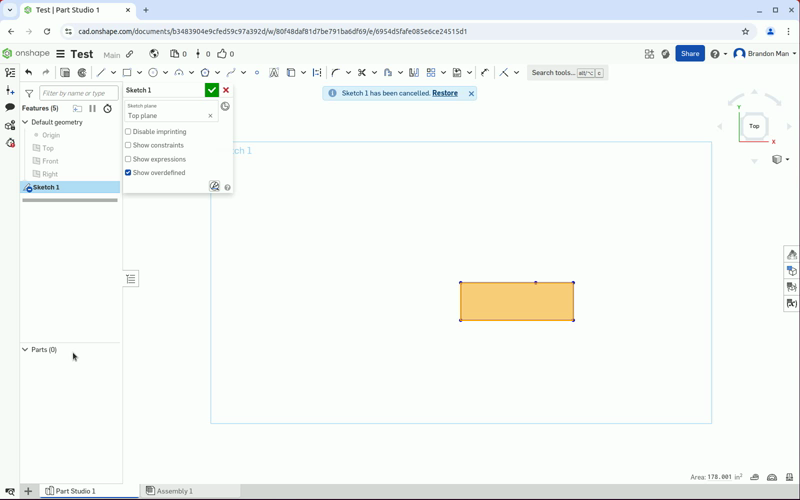
key(shift+e)
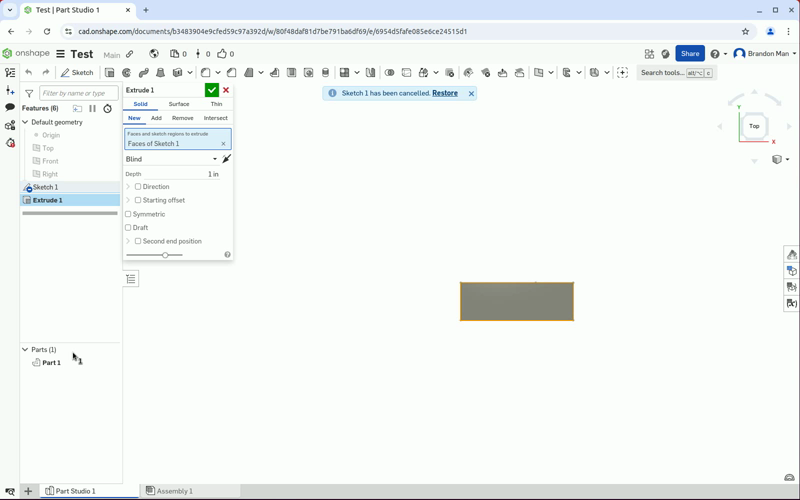
mouse_move(143, 106)
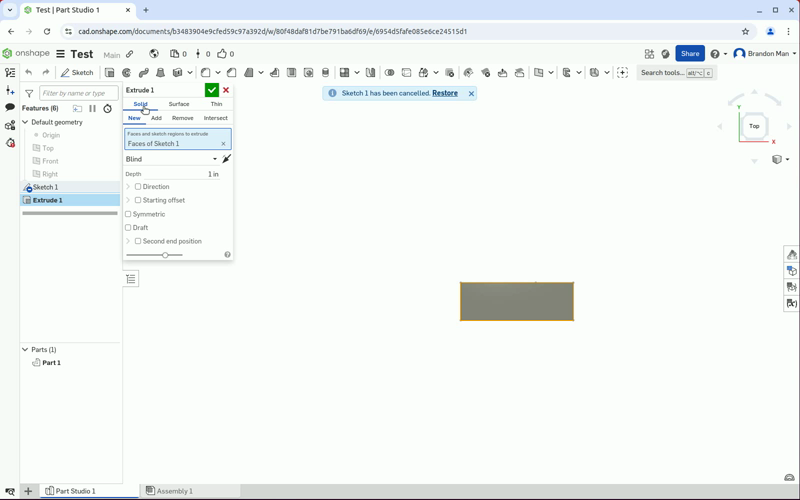
click(143, 106)
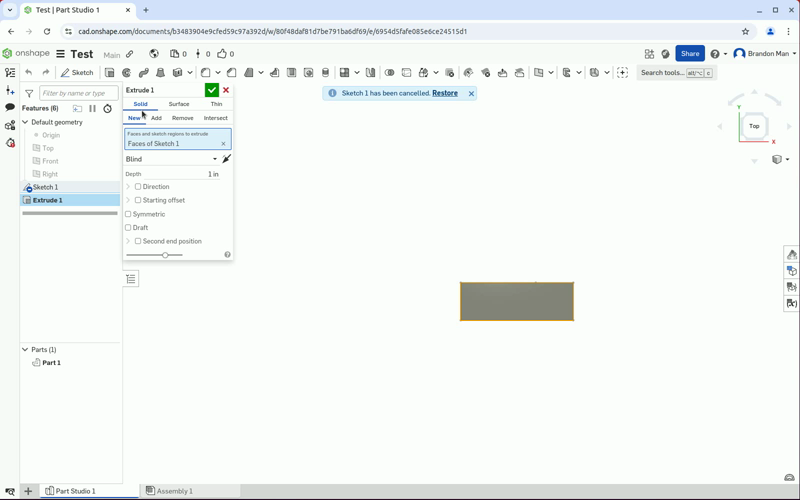
mouse_move(137, 120)
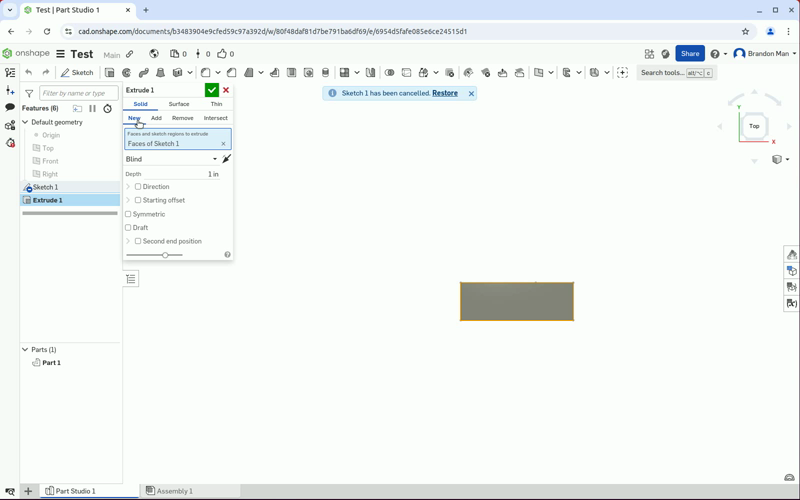
click(137, 120)
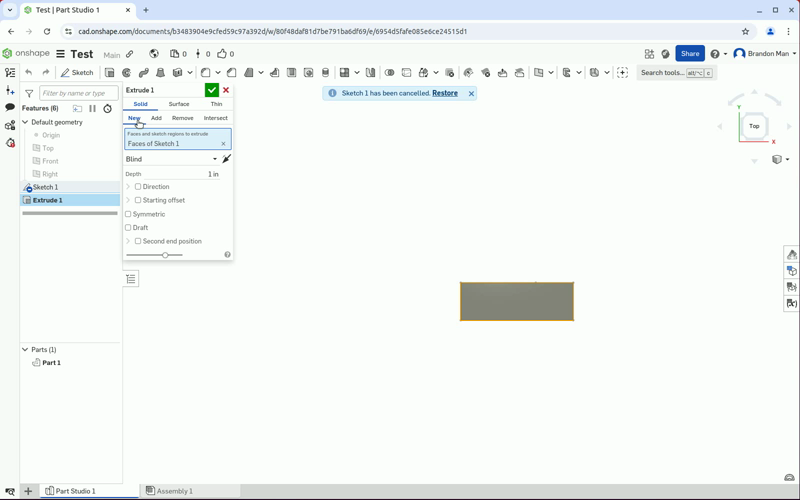
key(tab, 4)
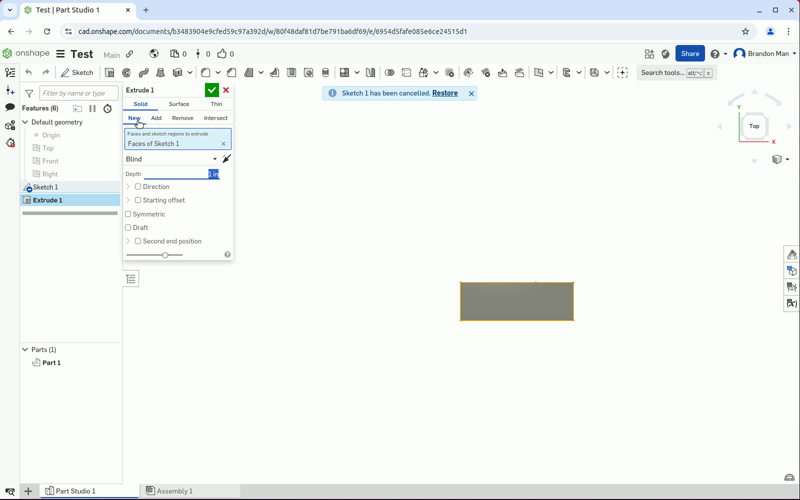
text(7.703)
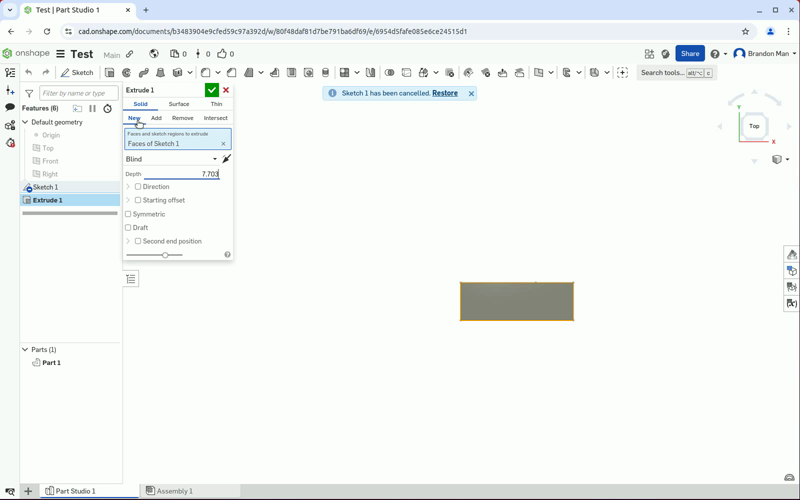
key(enter)
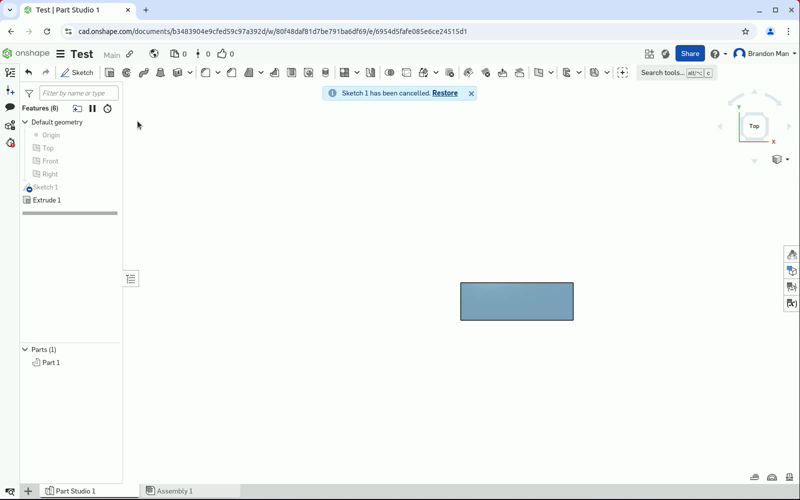
key(shift+h)
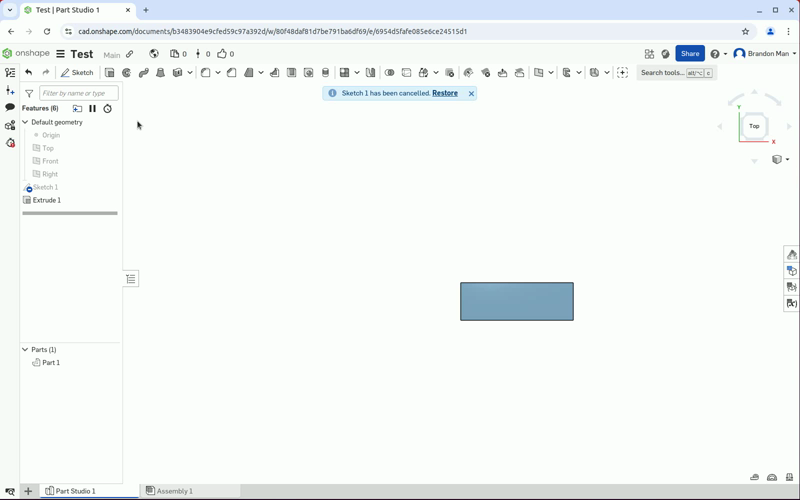
key(shift+h)
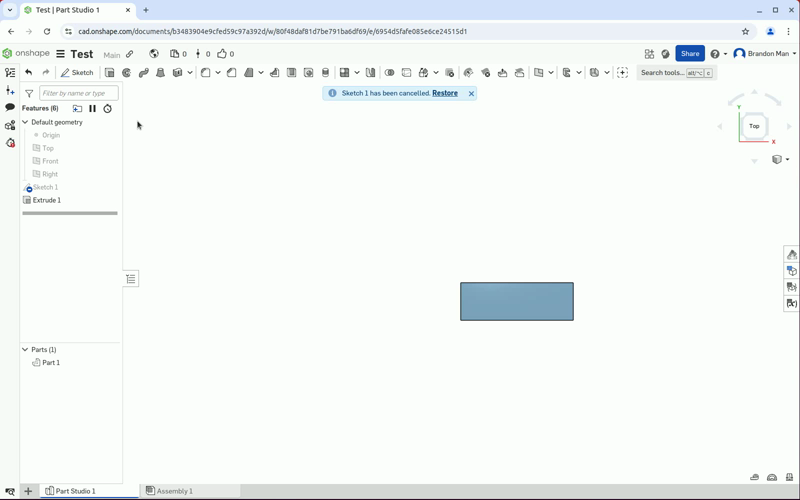
mouse_move(73, 189)
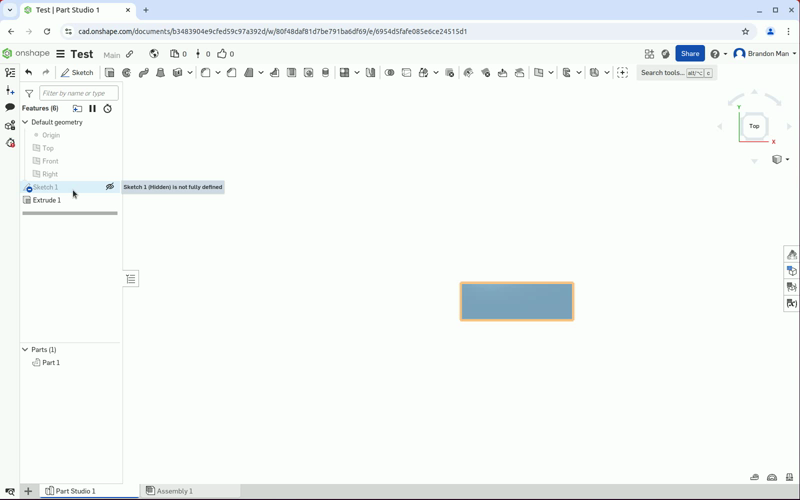
click(73, 189)
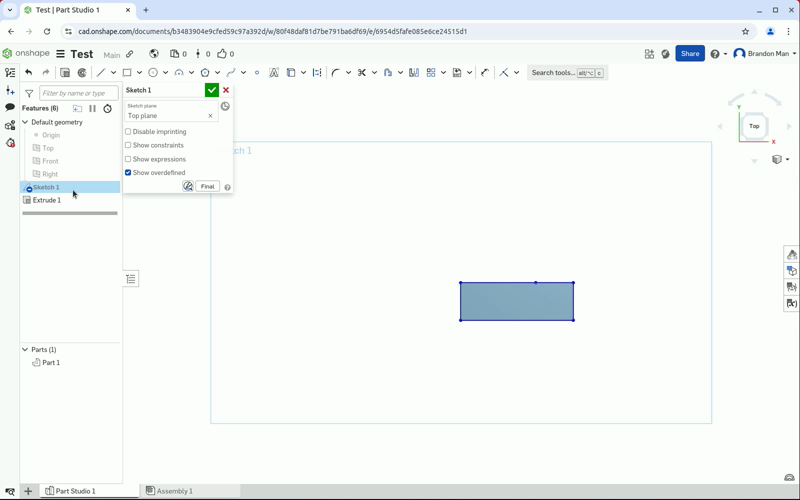
mouse_move(229, 92)
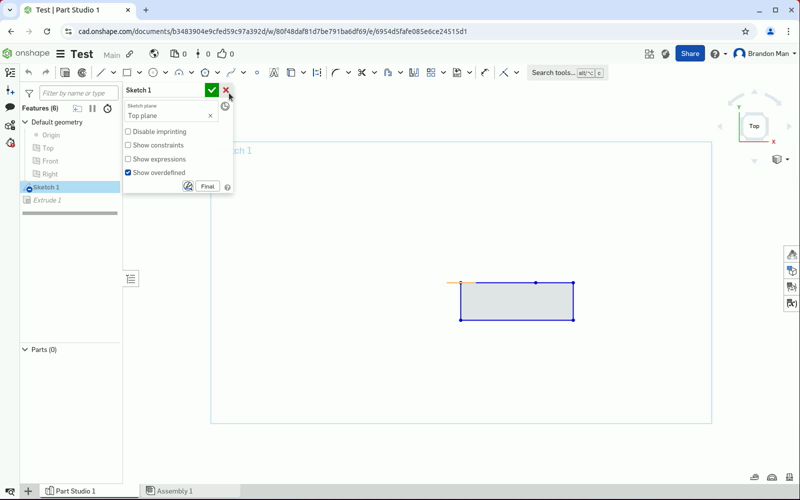
click(229, 92)
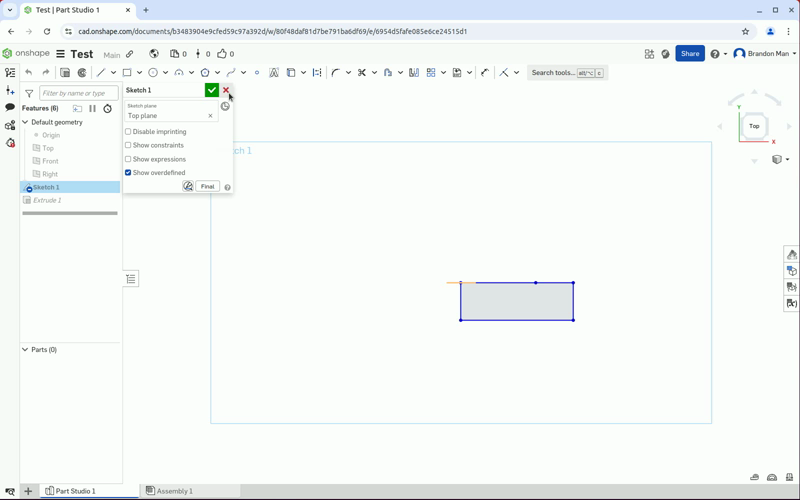
key(shift+s)
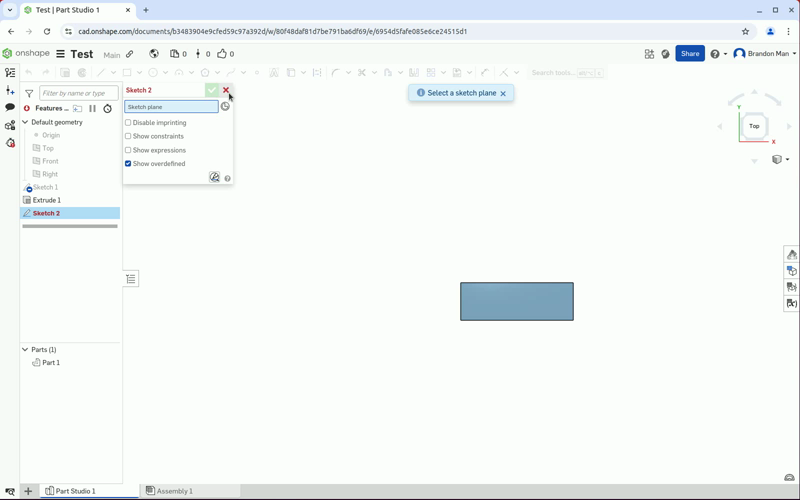
mouse_move(73, 150)
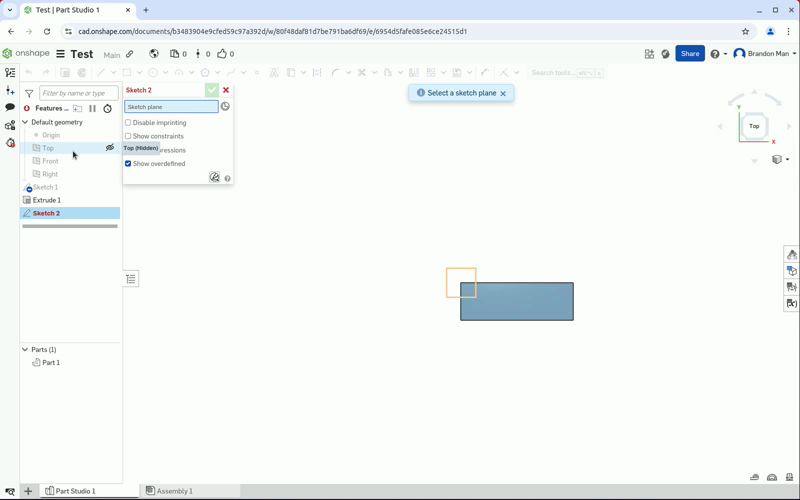
click(73, 150)
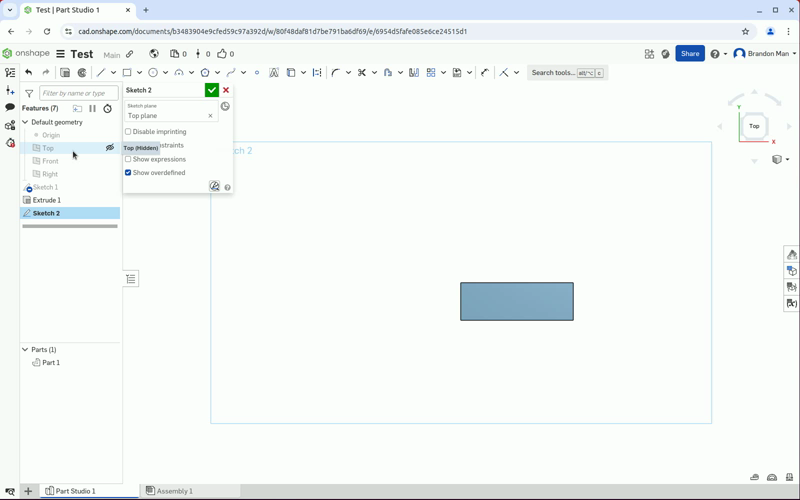
mouse_move(73, 352)
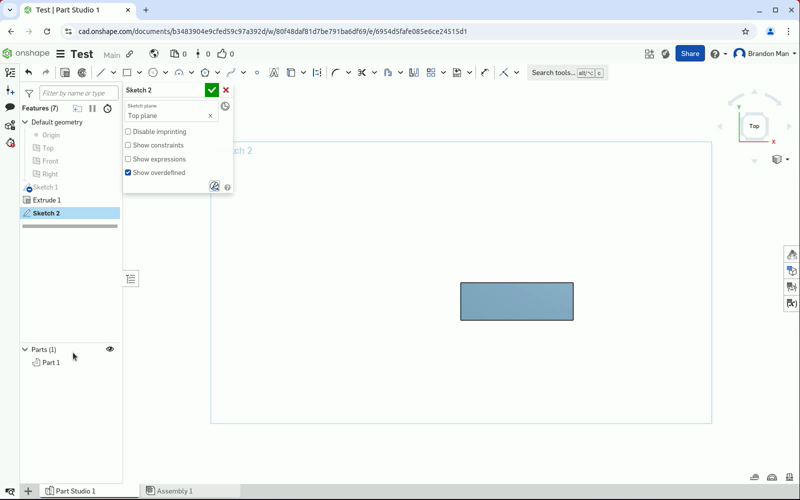
key(y)
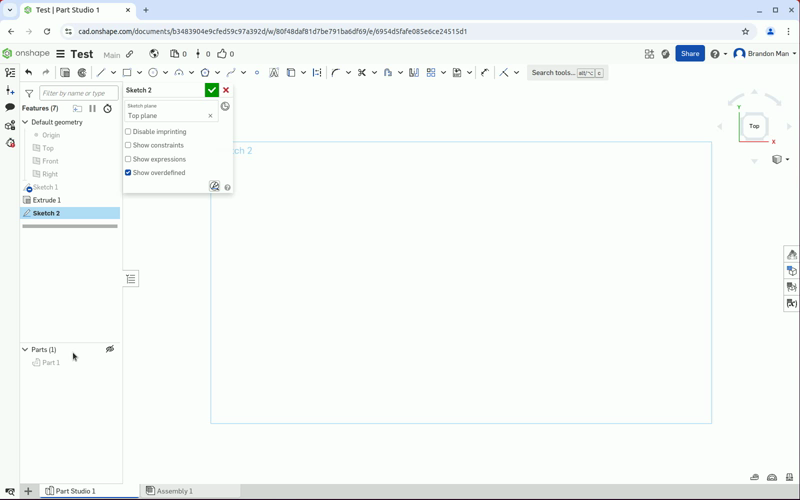
key(l)
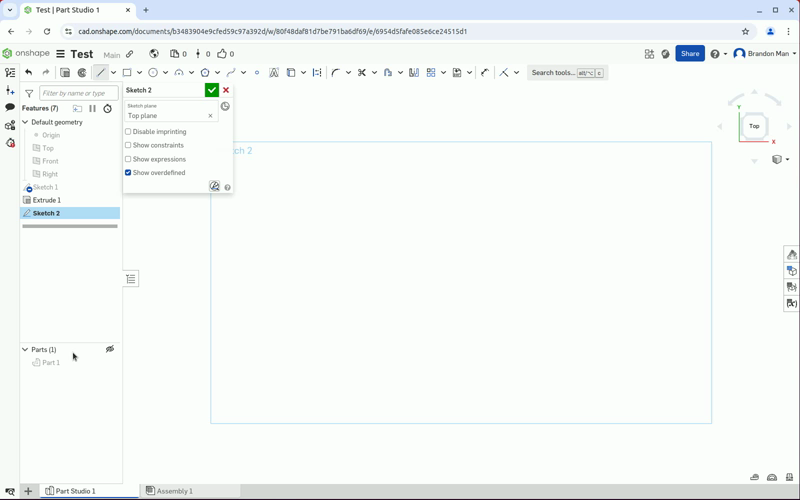
key_down(shift)
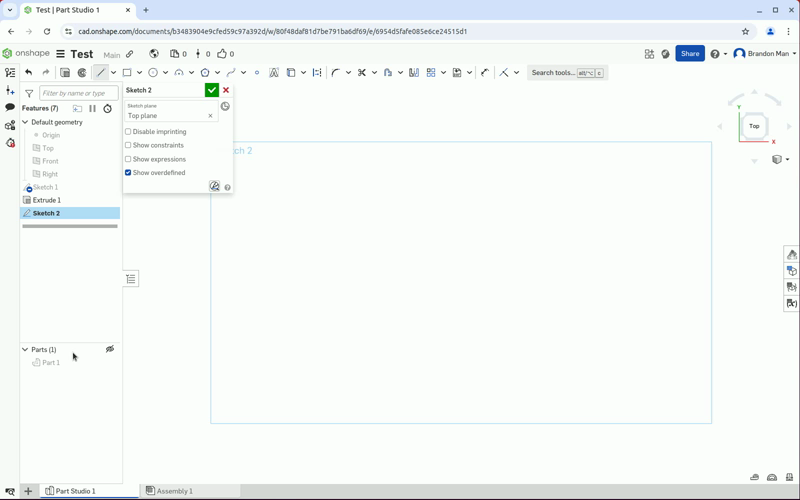
mouse_move(498, 245)
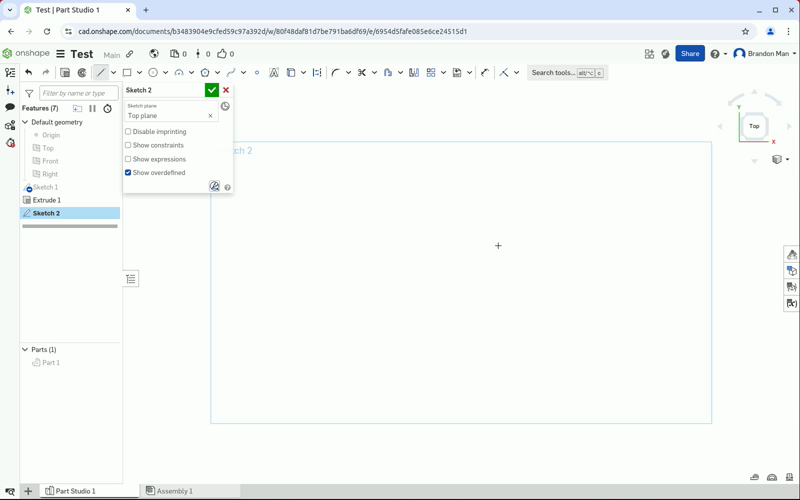
click(498, 245)
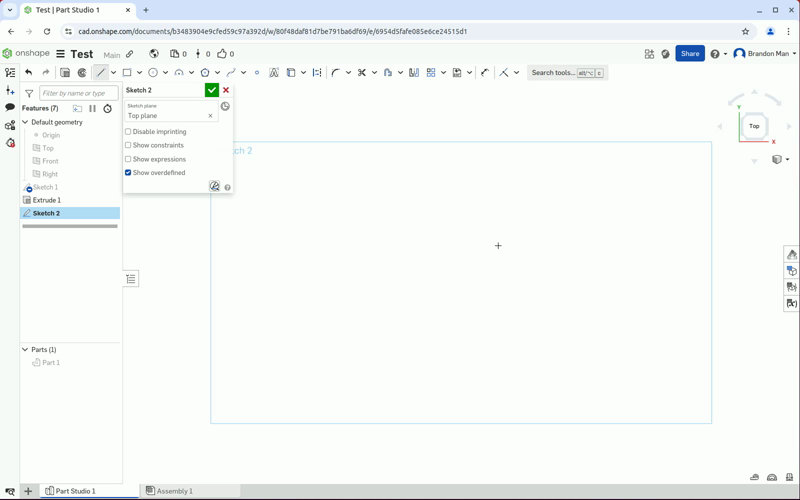
key_up(shift)
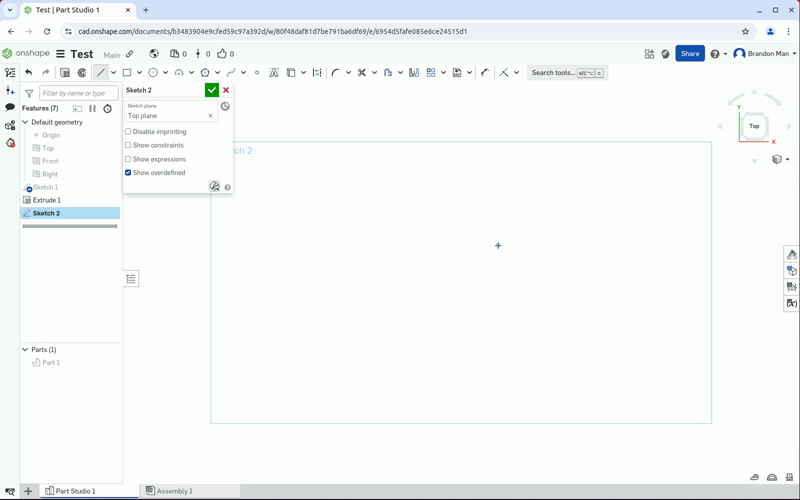
key_down(shift)
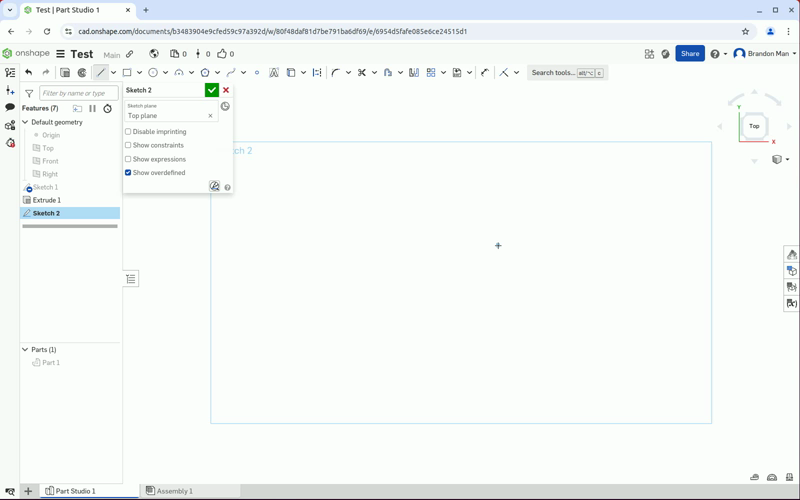
mouse_move(528, 245)
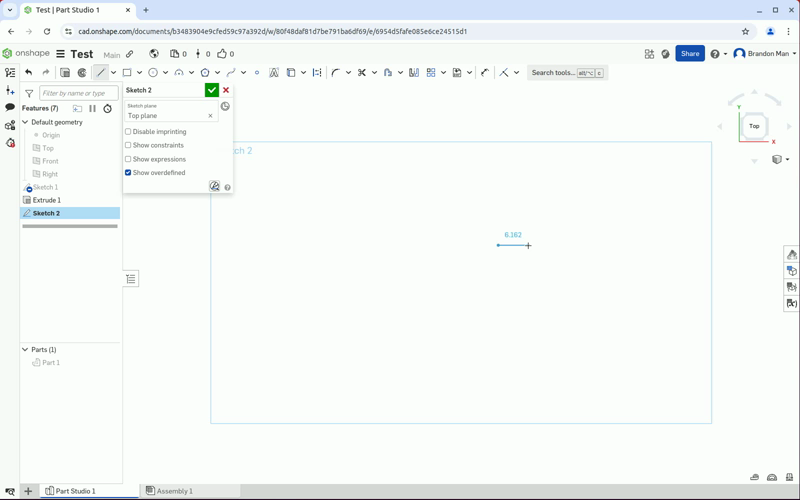
mouse_move(536, 245)
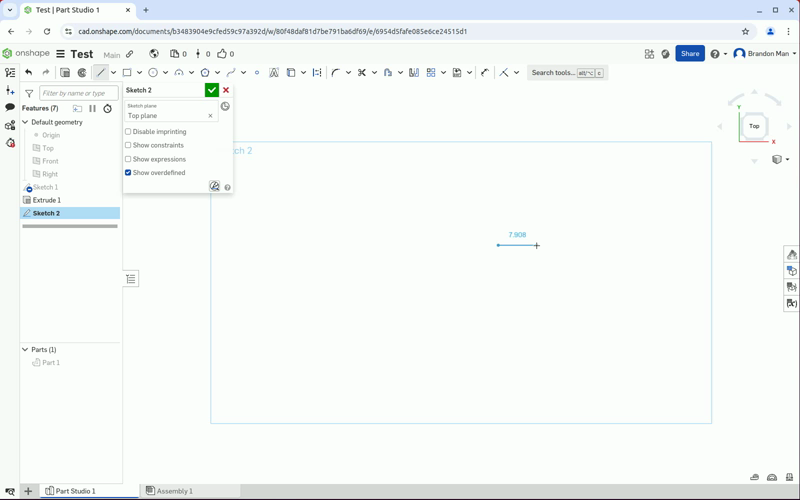
click(536, 245)
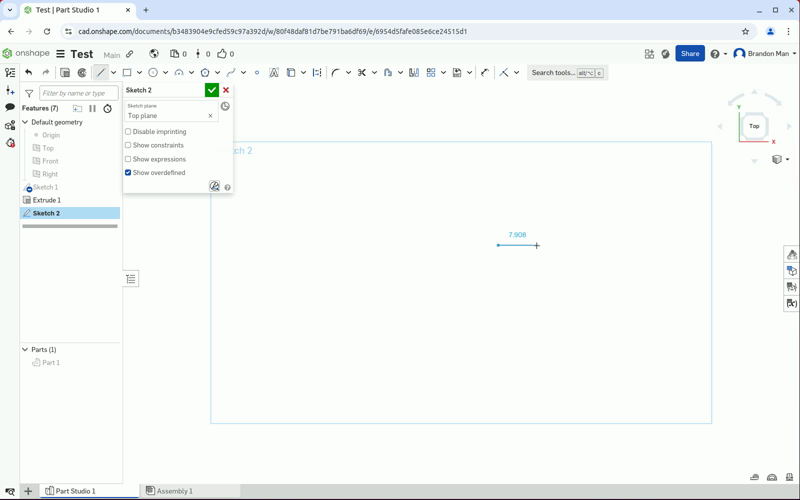
key_up(shift)
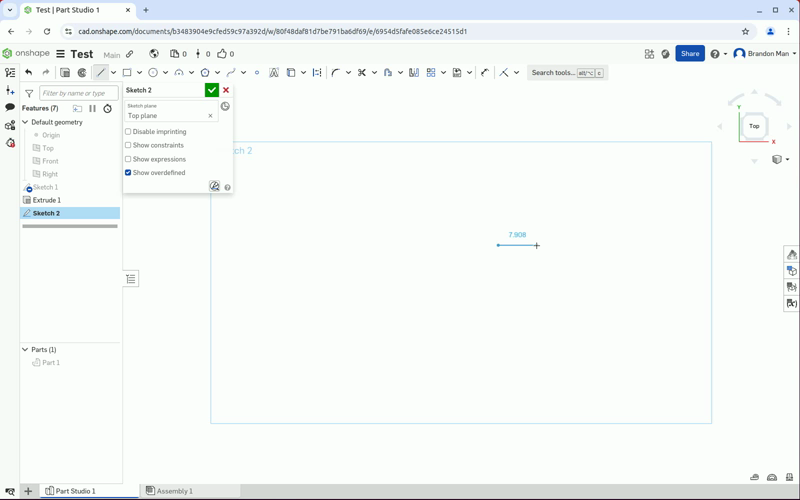
key_down(shift)
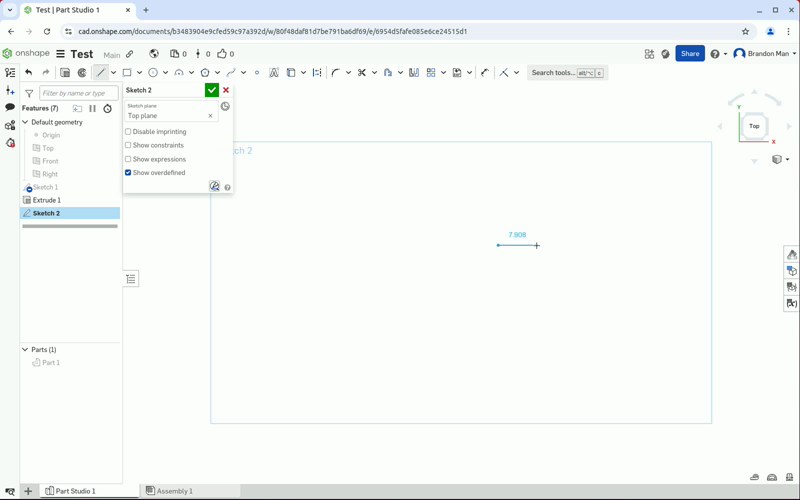
mouse_move(566, 245)
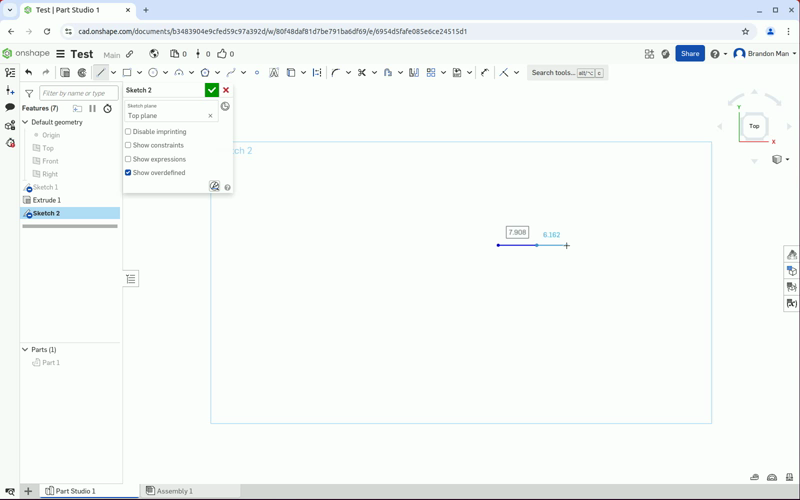
mouse_move(536, 207)
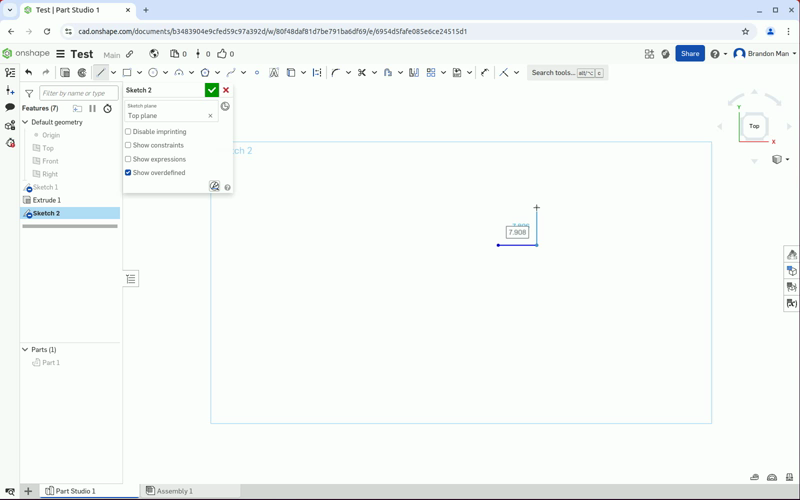
click(536, 207)
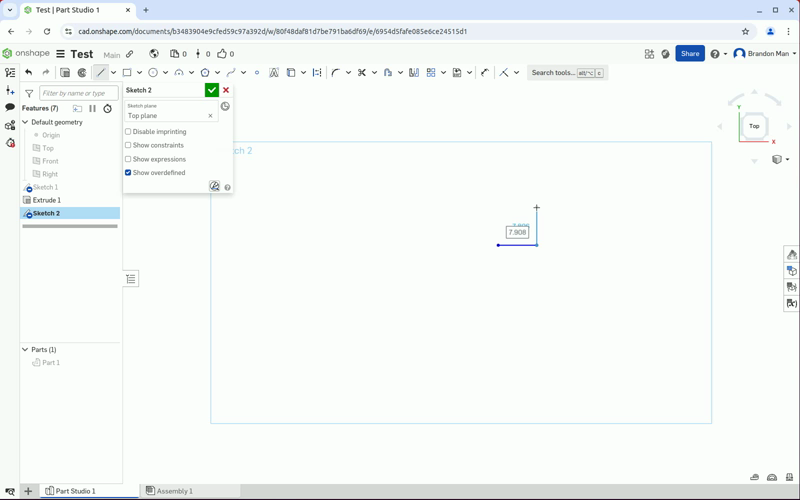
key_up(shift)
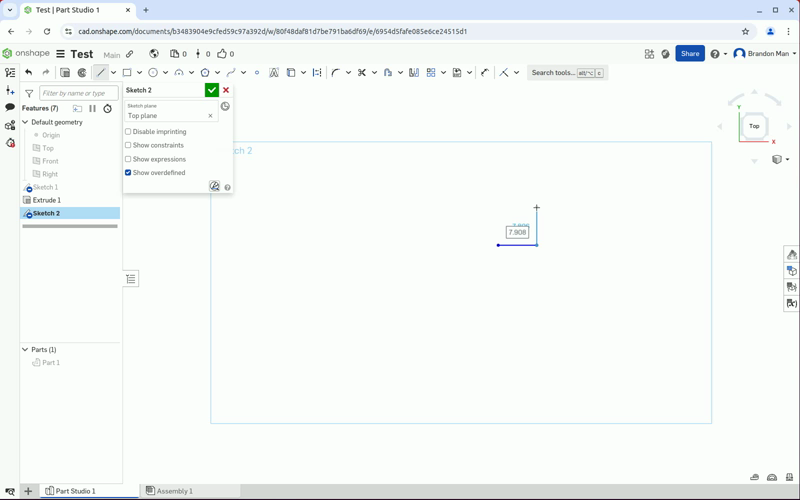
key_down(shift)
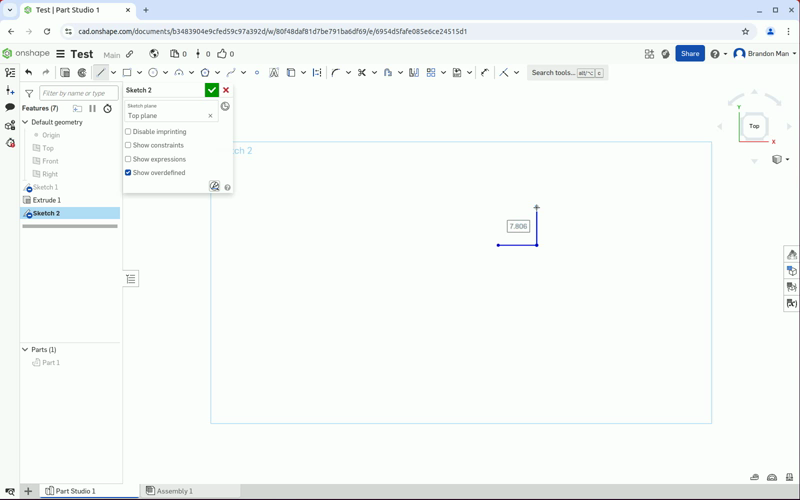
mouse_move(566, 207)
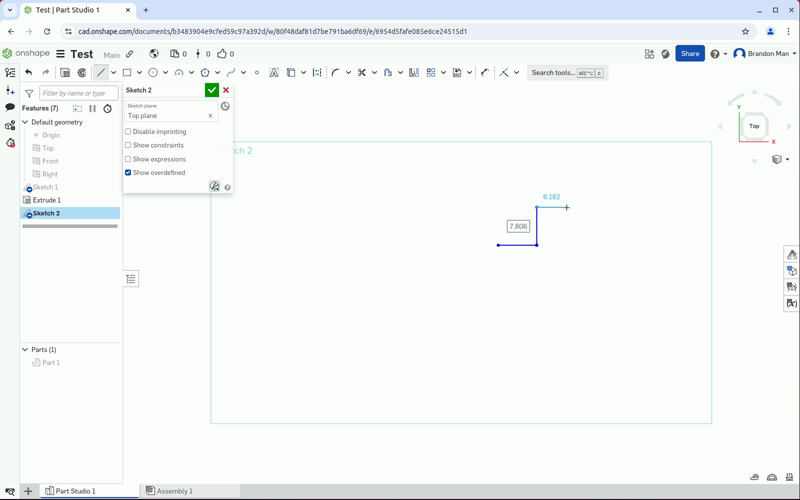
mouse_move(498, 207)
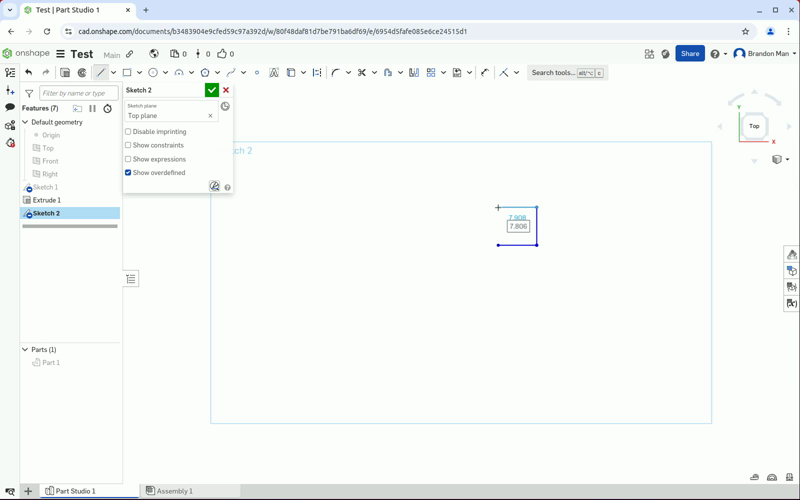
click(498, 207)
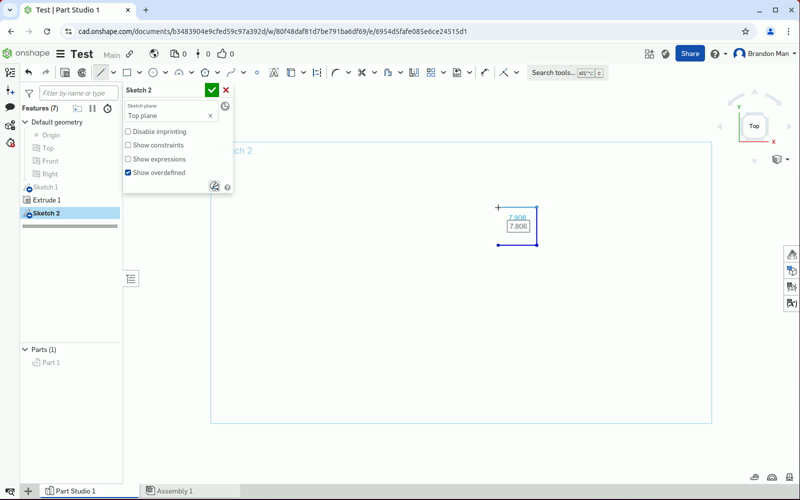
key_up(shift)
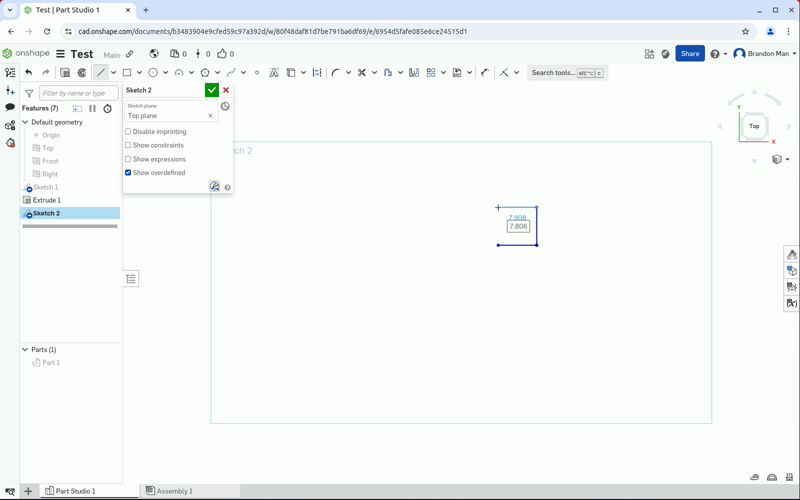
mouse_move(528, 207)
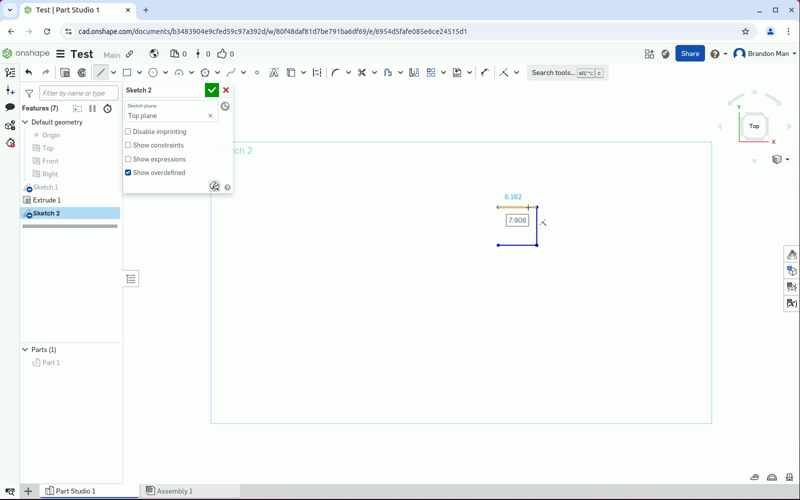
key_down(shift)
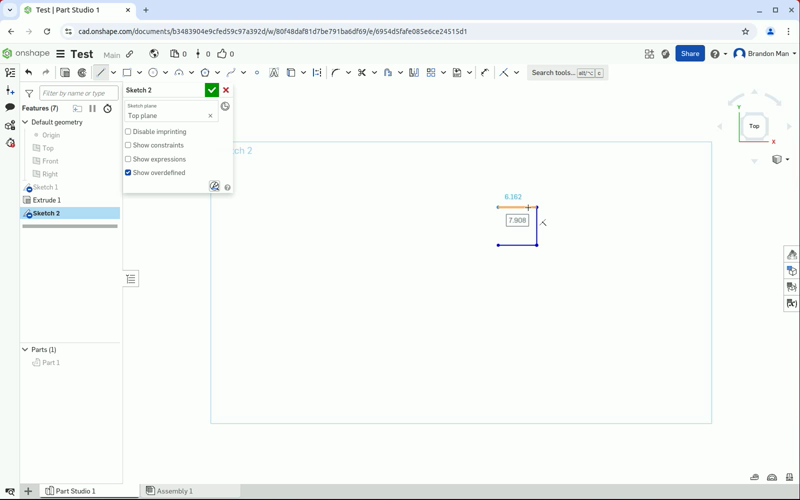
mouse_move(498, 245)
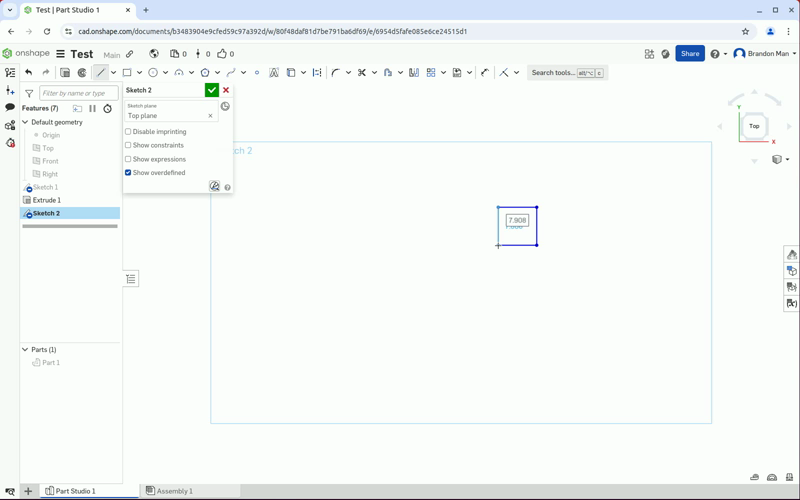
key_up(shift)
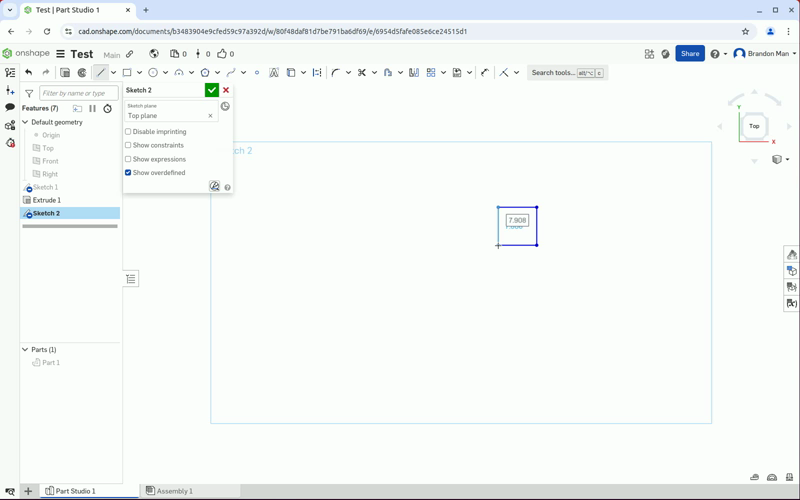
click(498, 245)
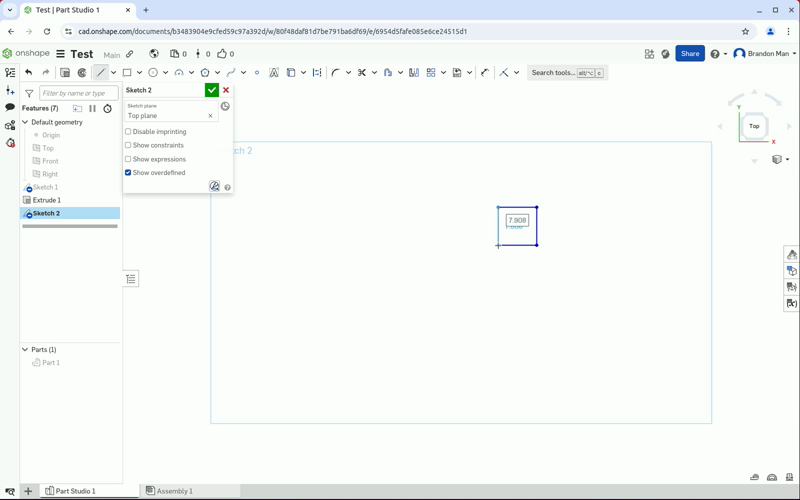
key(esc)
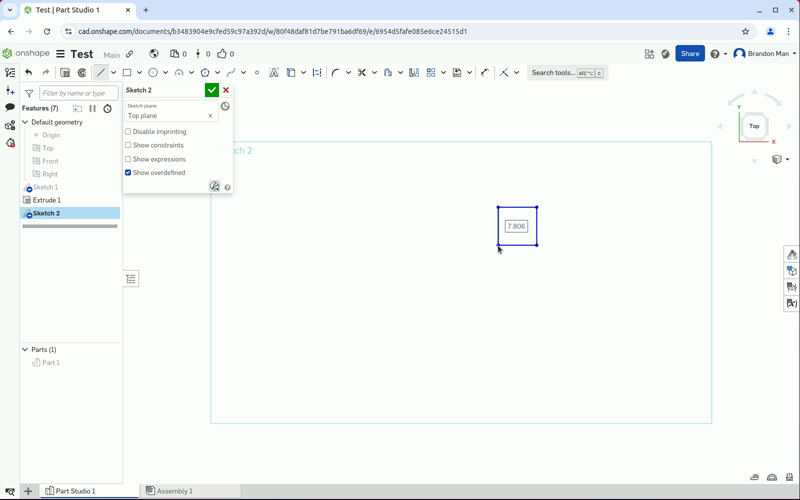
mouse_move(504, 233)
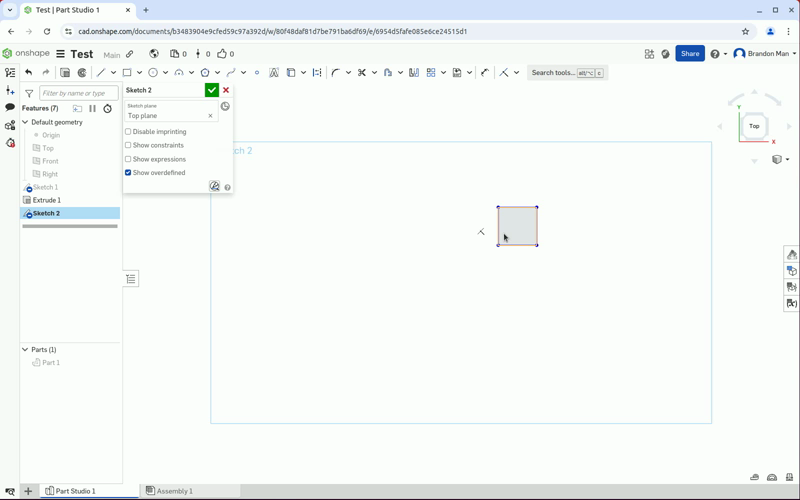
scroll(6)
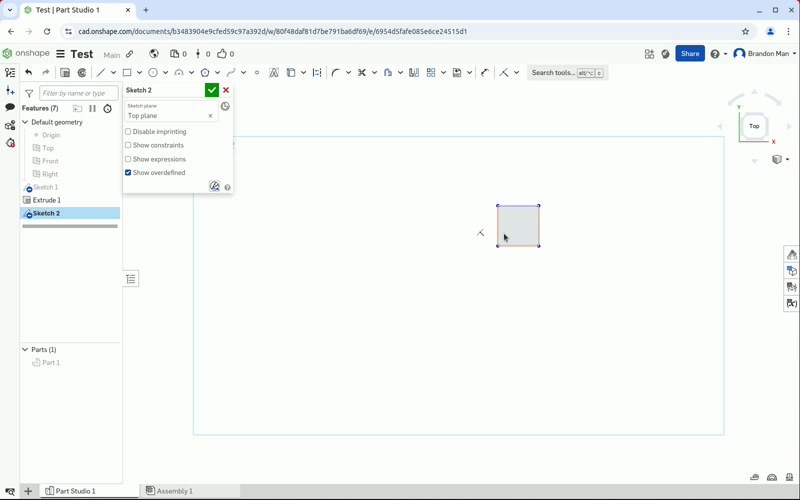
scroll(6)
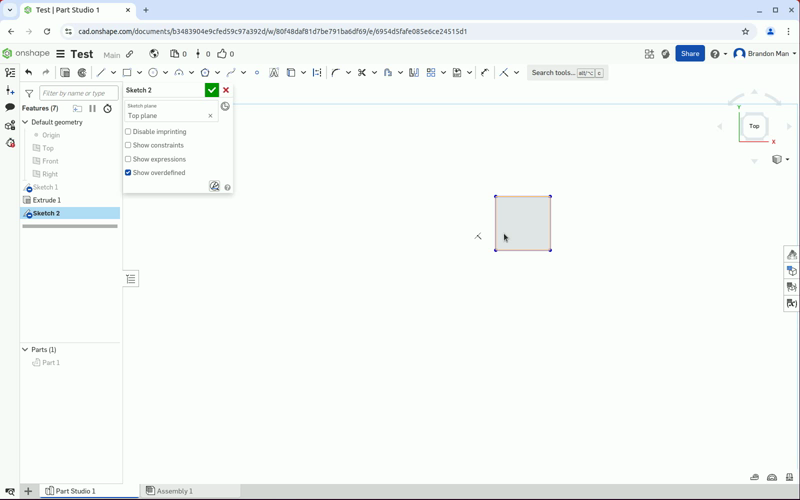
scroll(6)
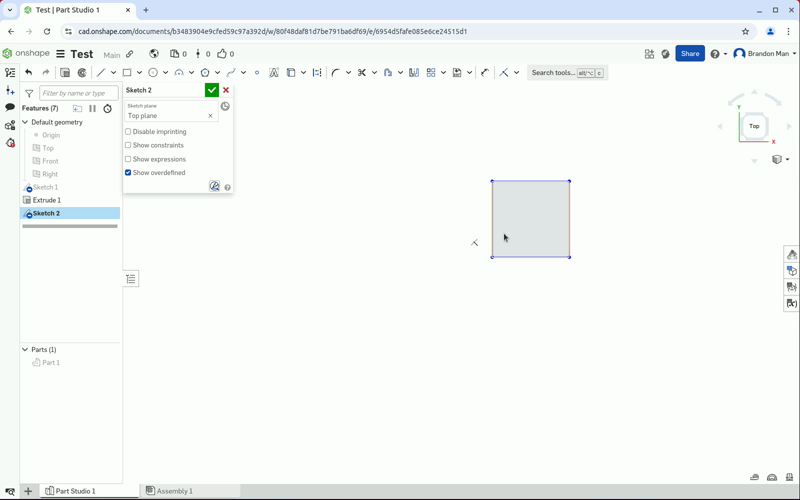
scroll(6)
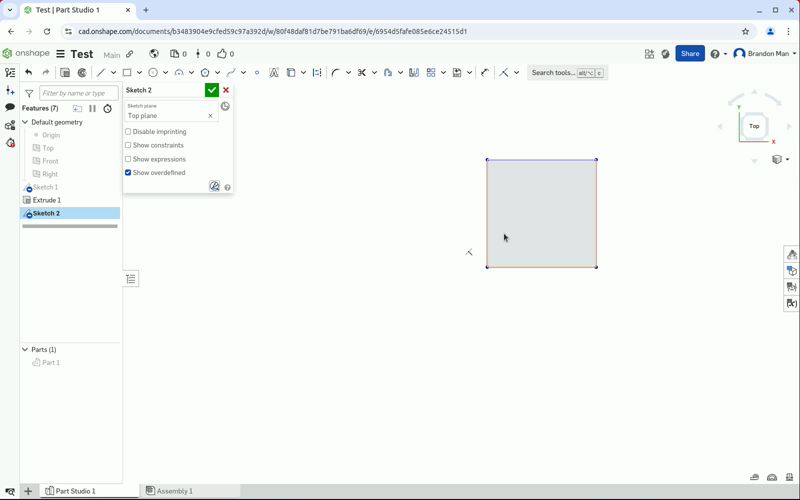
scroll(6)
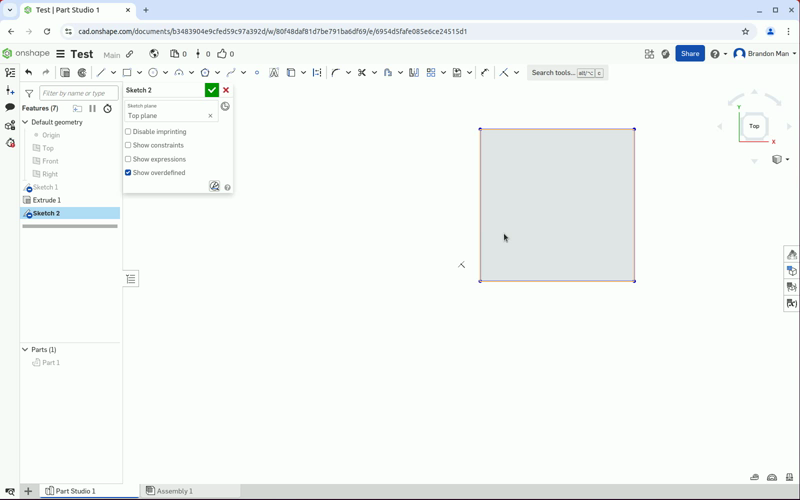
scroll(6)
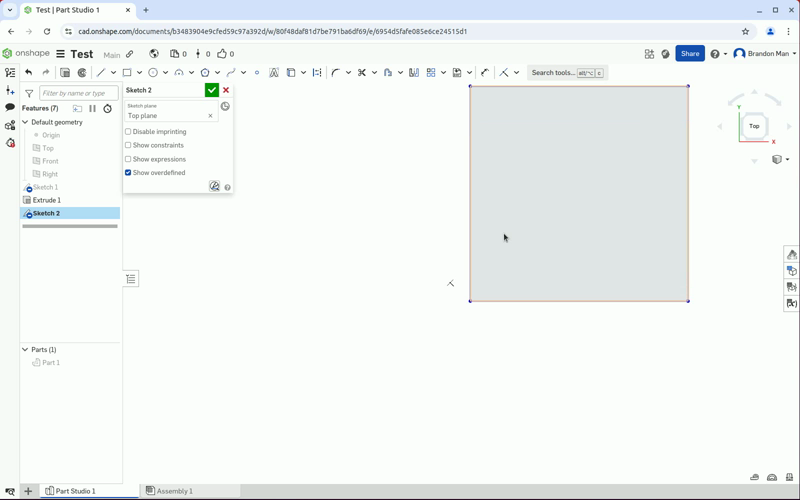
scroll(6)
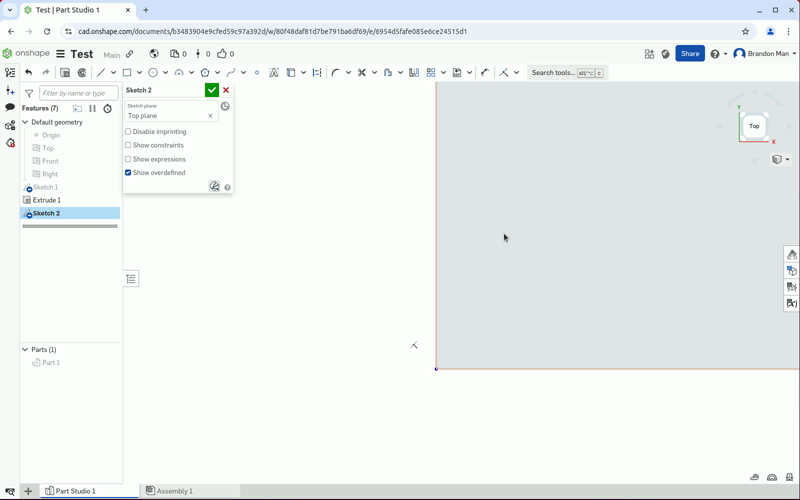
click(504, 233)
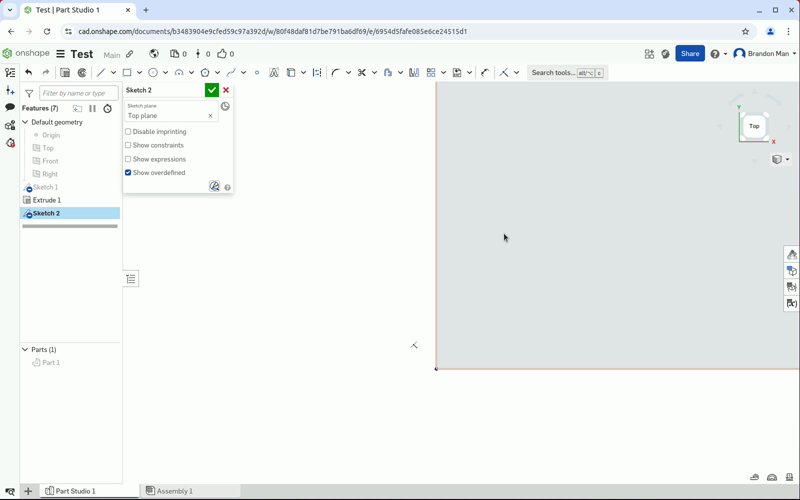
scroll(-6)
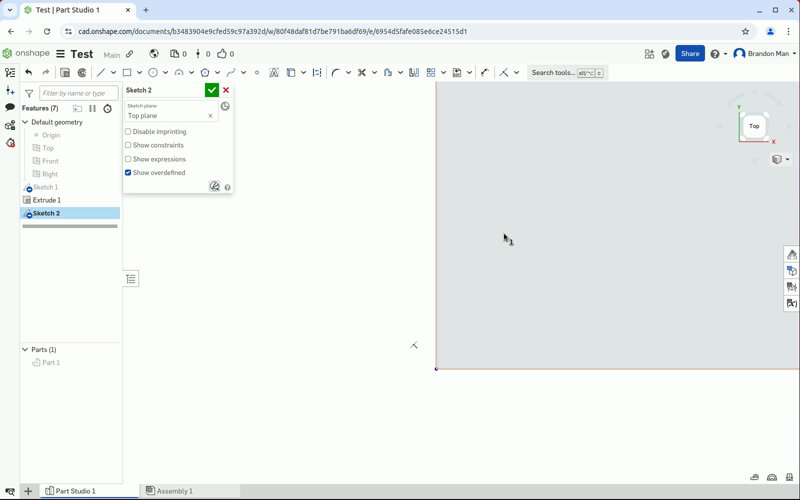
scroll(-6)
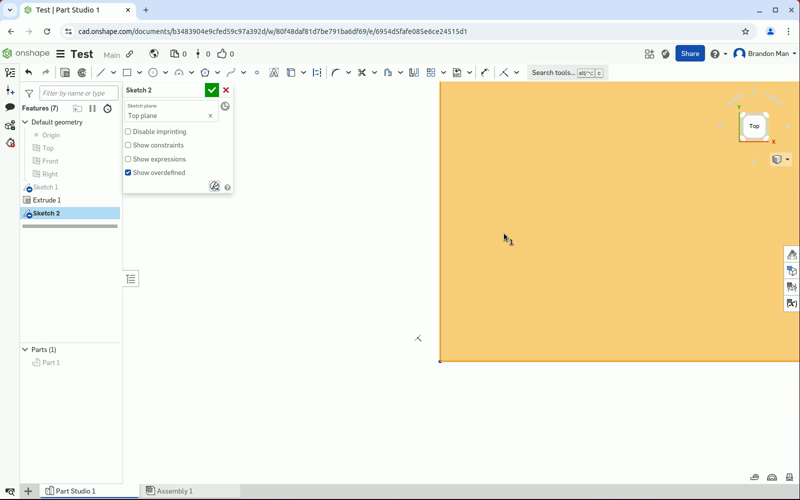
scroll(-6)
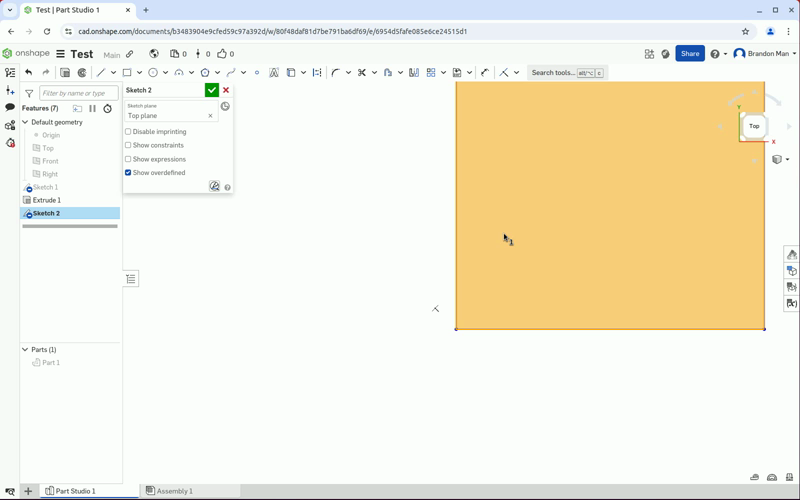
scroll(-6)
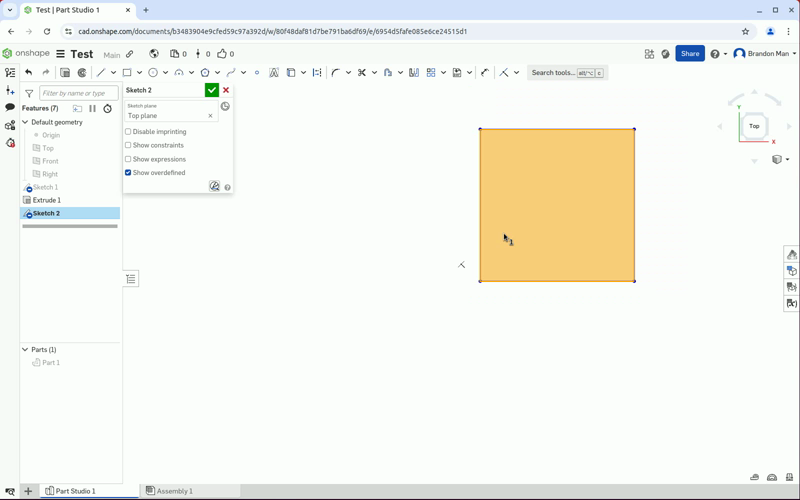
scroll(-6)
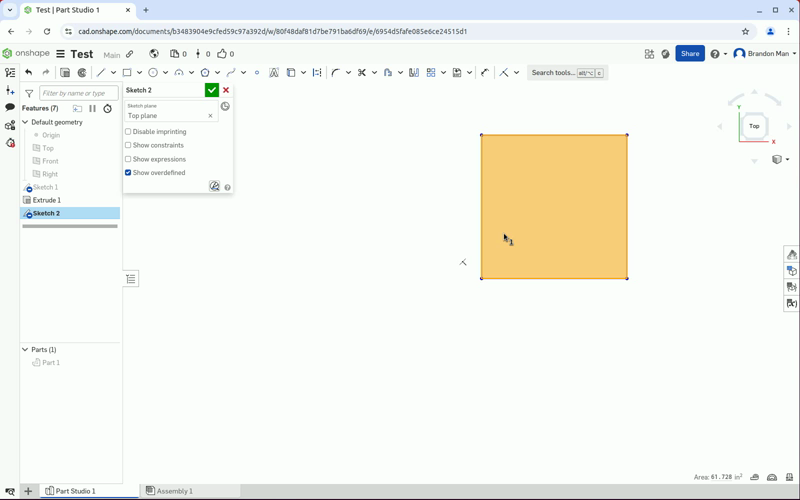
scroll(-6)
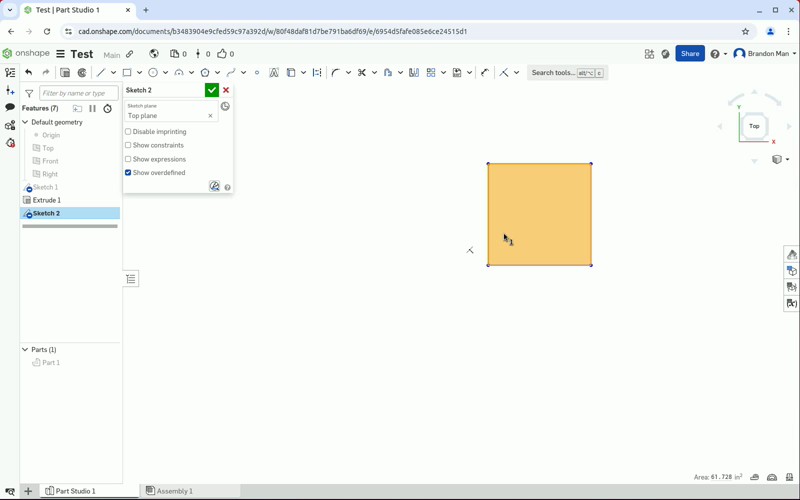
scroll(-6)
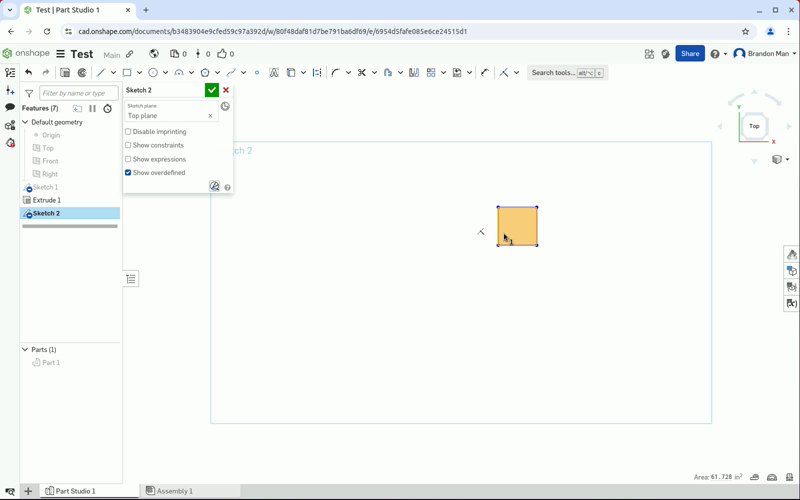
mouse_move(73, 352)
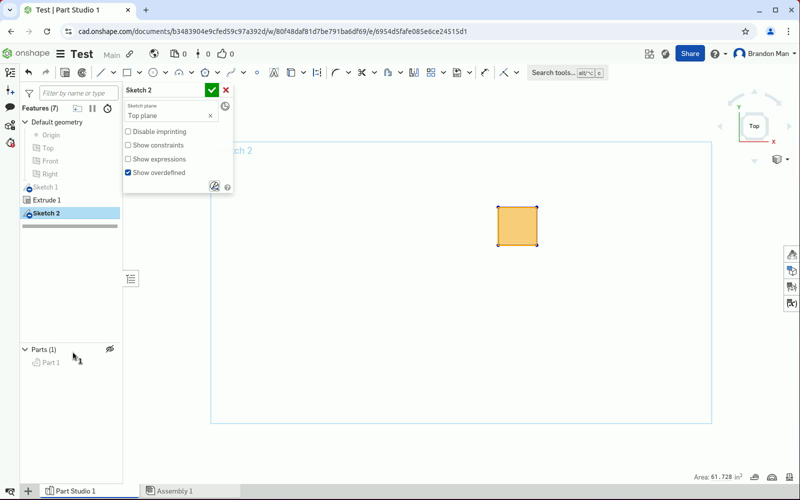
key(shift+y)
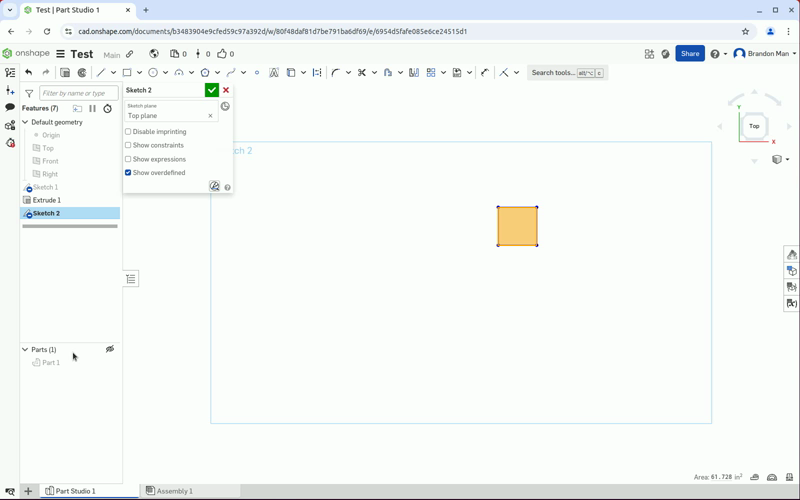
key(shift+e)
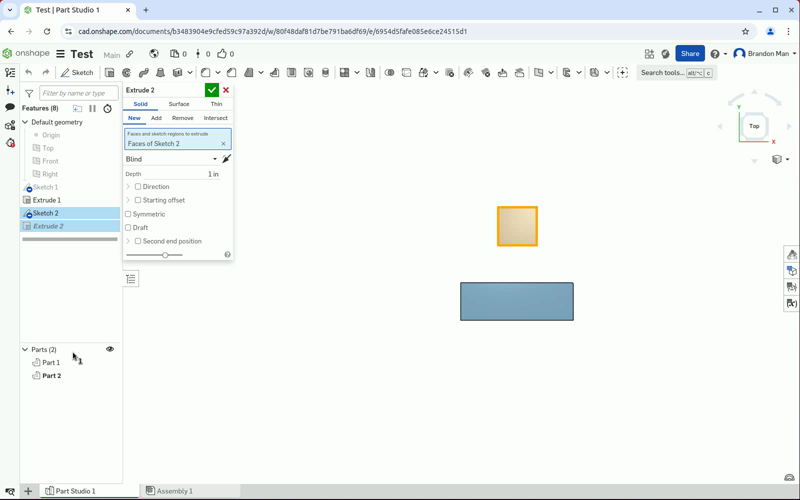
mouse_move(143, 106)
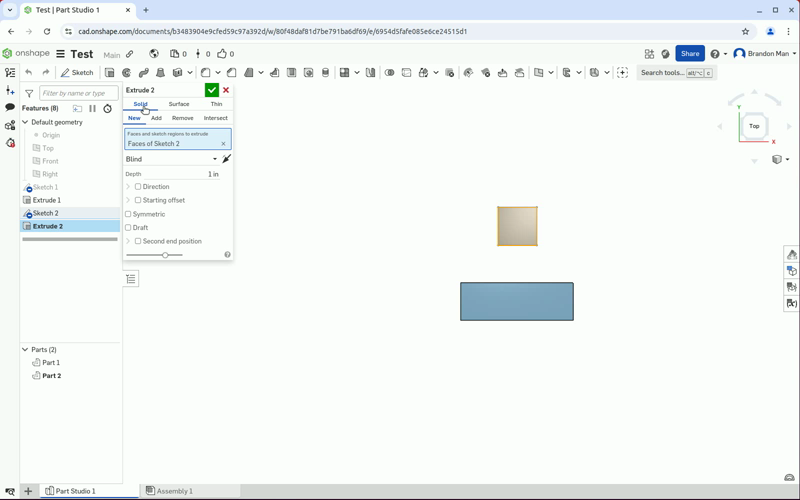
click(143, 106)
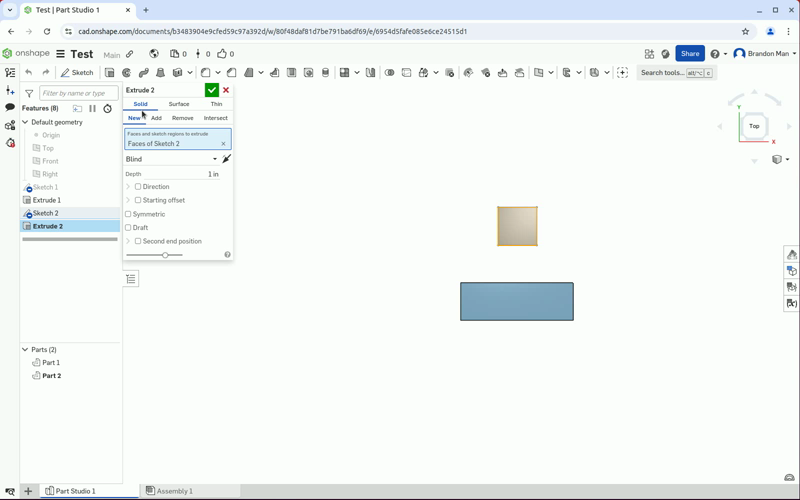
mouse_move(137, 120)
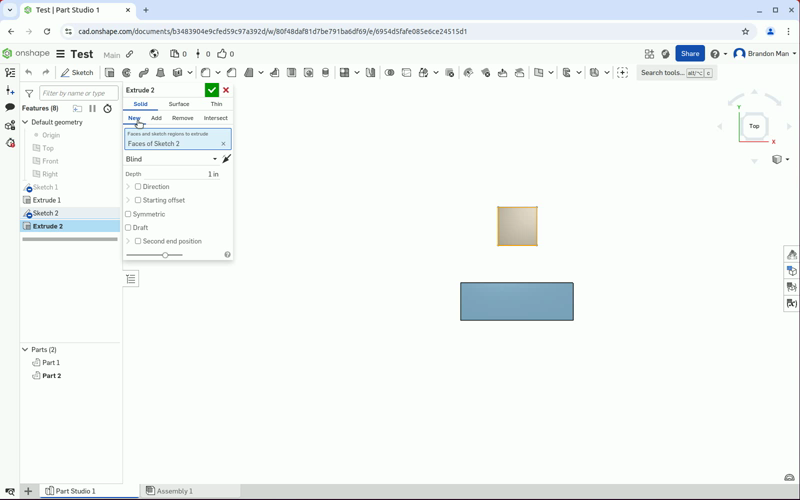
click(137, 120)
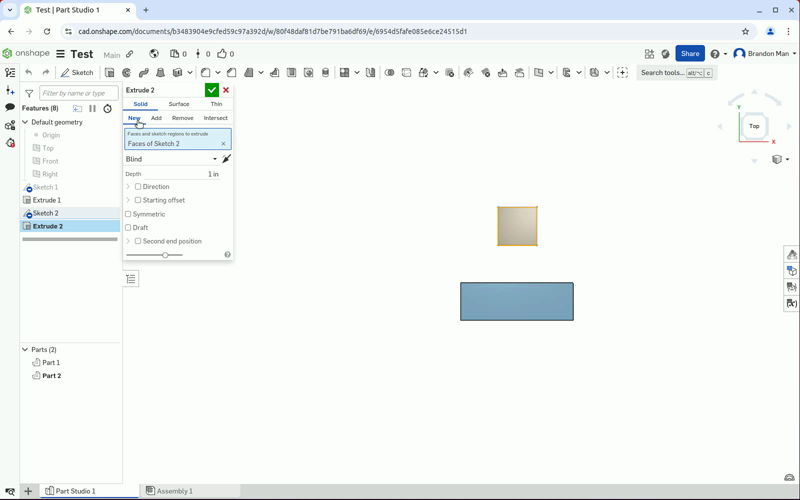
key(tab, 4)
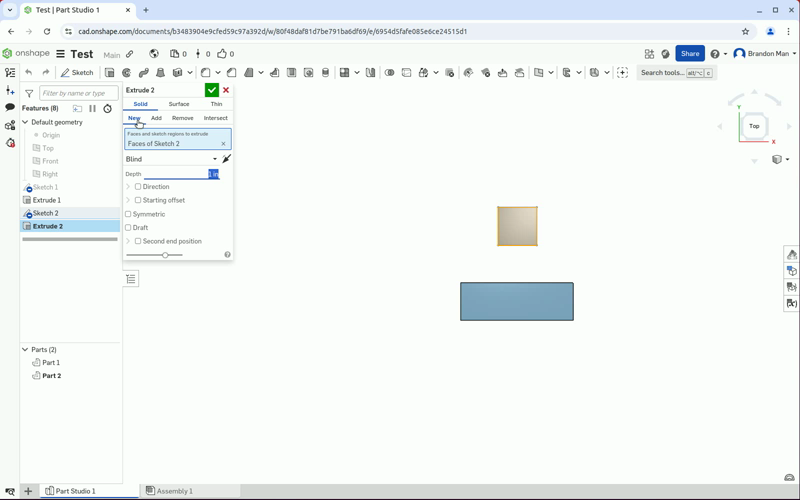
text(7.703)
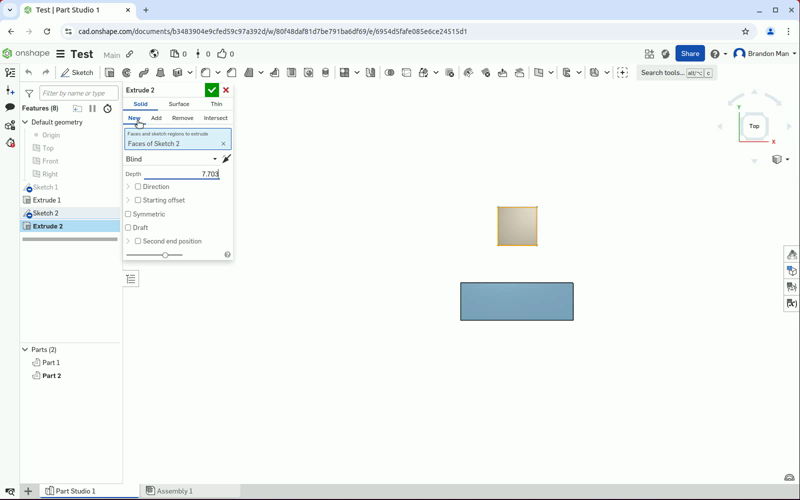
key(enter)
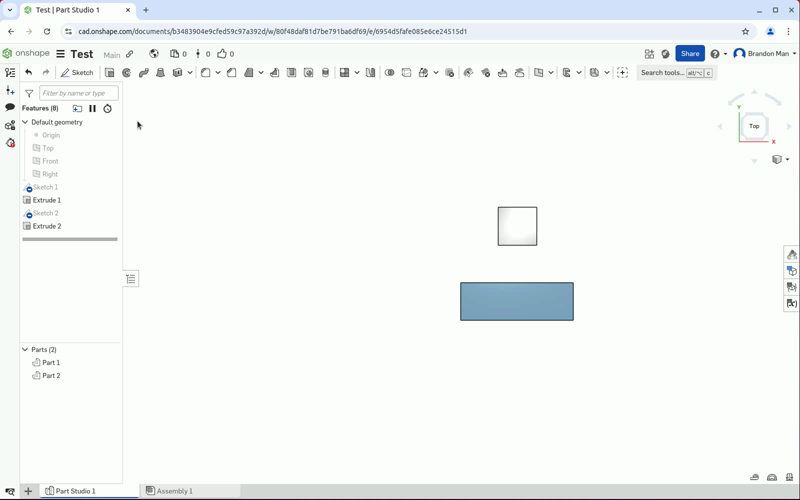
key(shift+h)
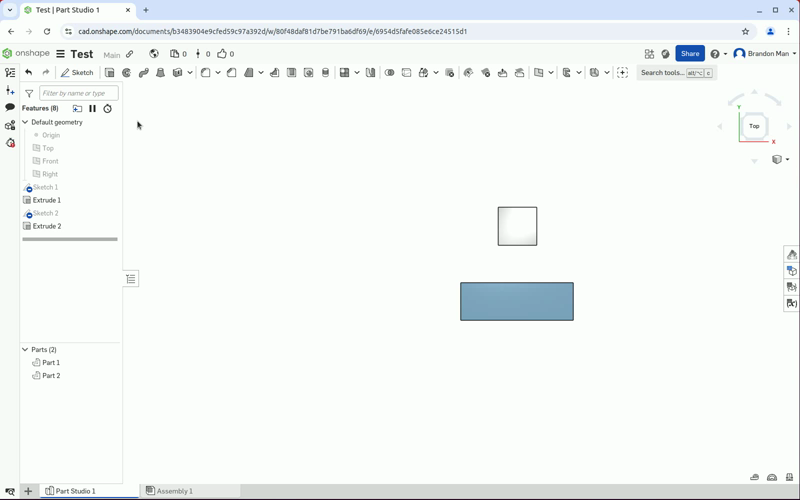
key(shift+h)
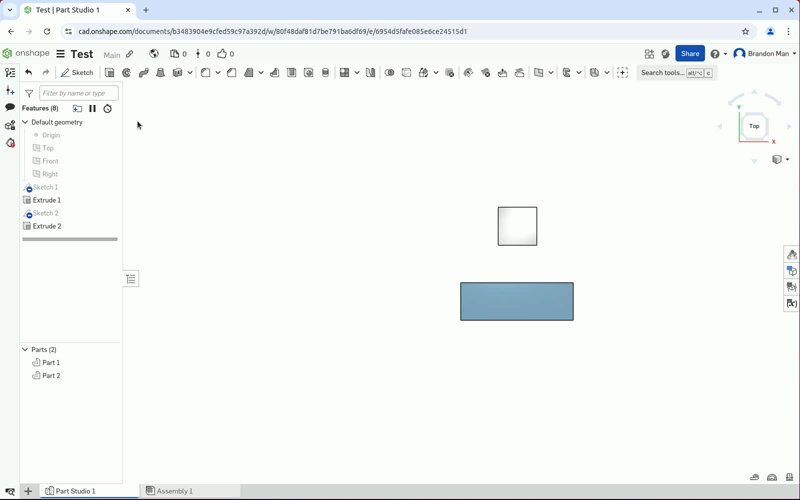
mouse_move(73, 189)
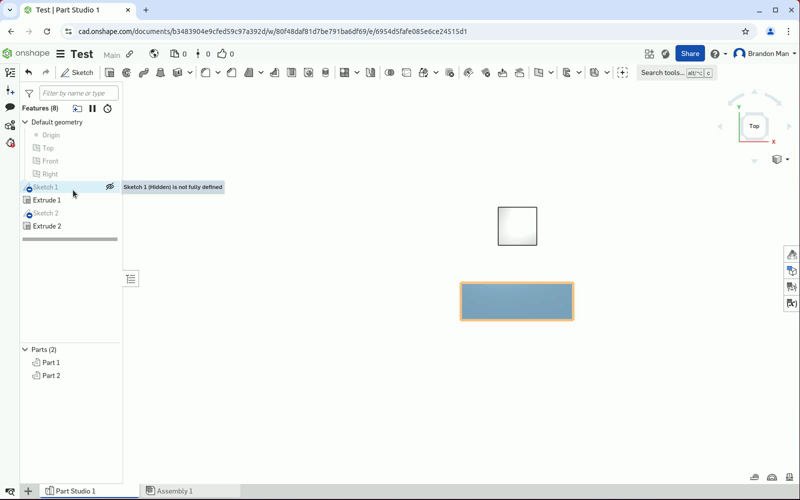
click(73, 189)
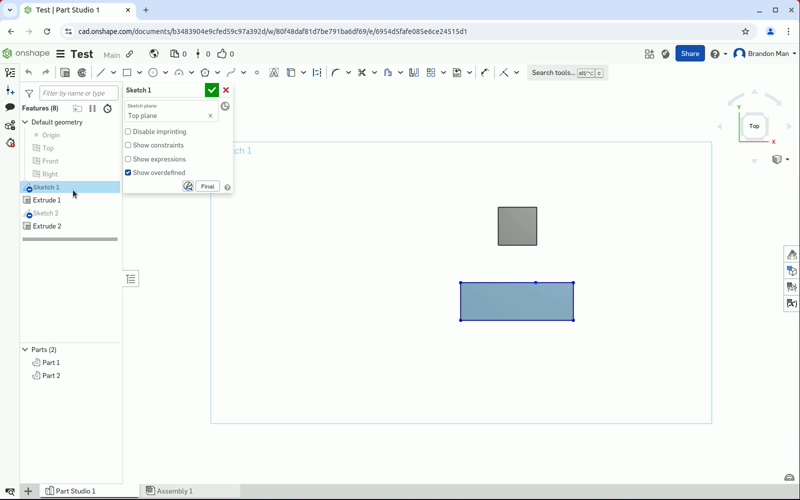
mouse_move(229, 92)
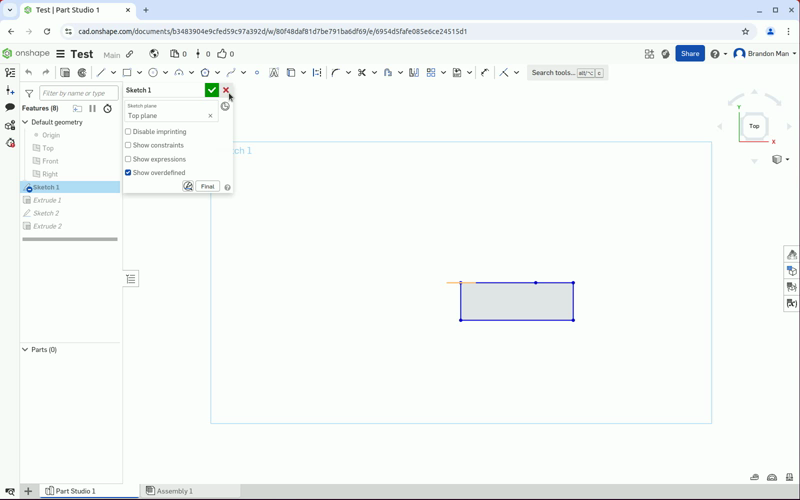
click(229, 92)
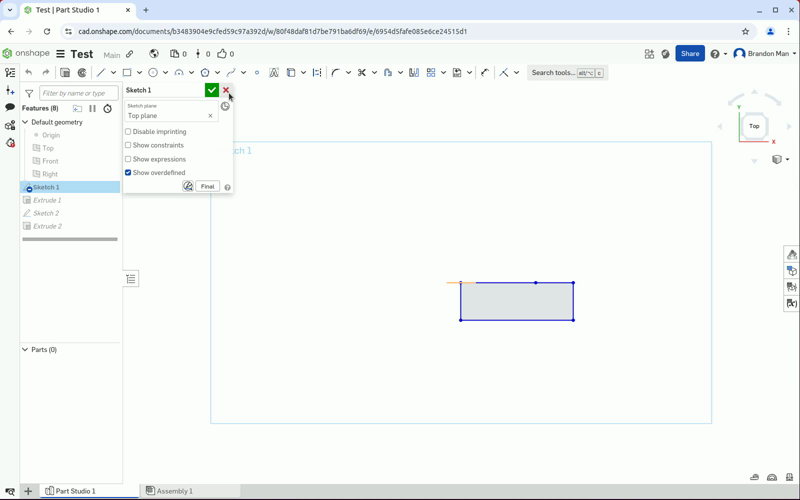
key(shift+s)
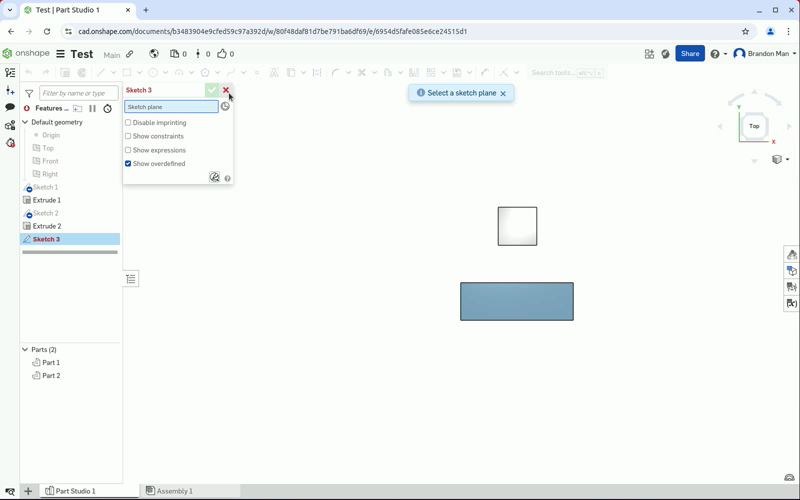
mouse_move(73, 150)
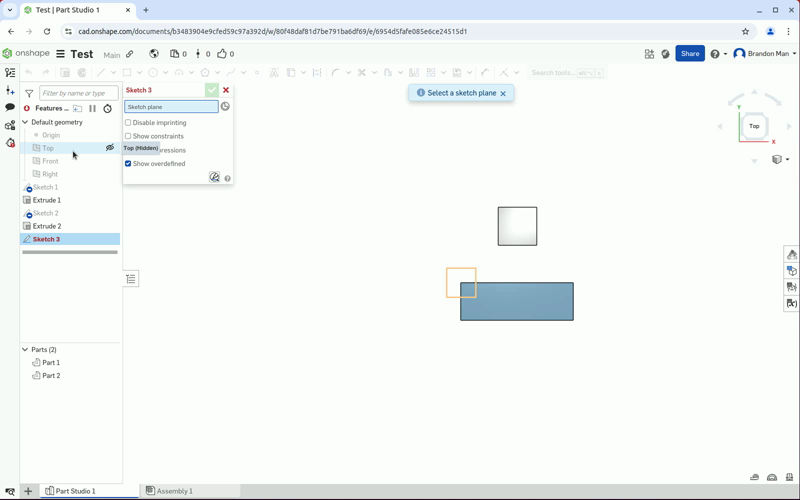
click(73, 150)
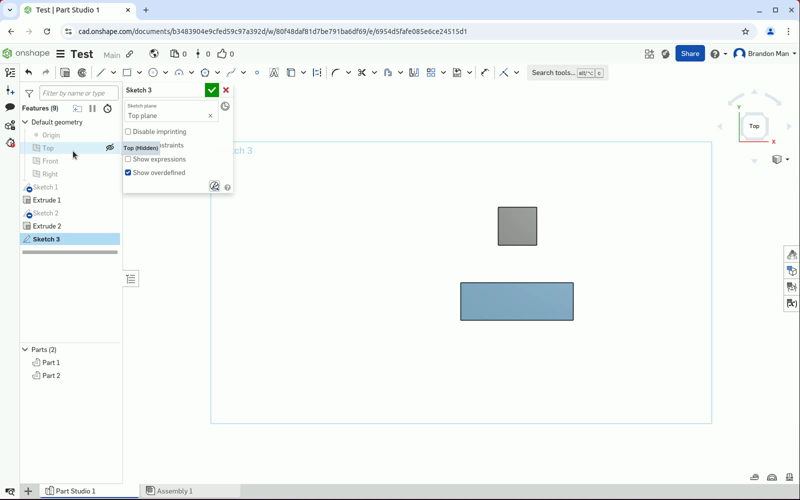
mouse_move(73, 352)
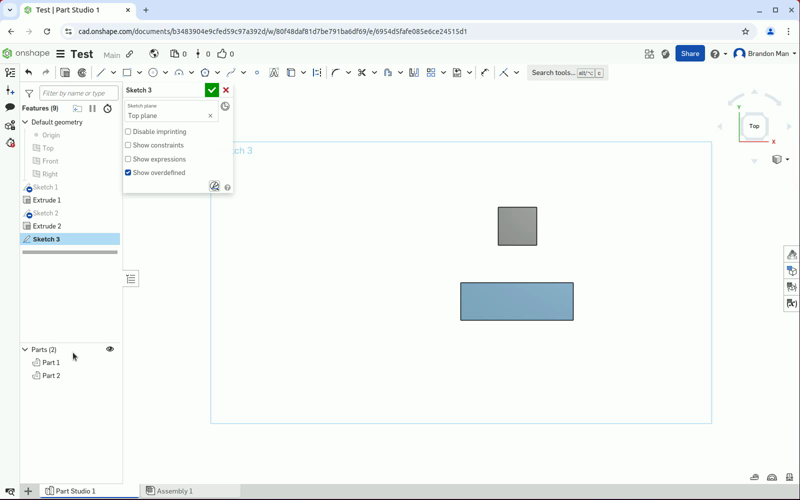
key(y)
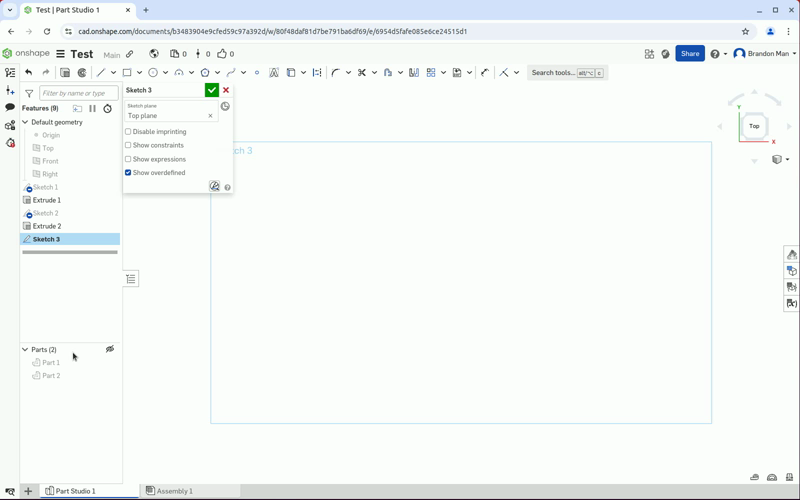
key(l)
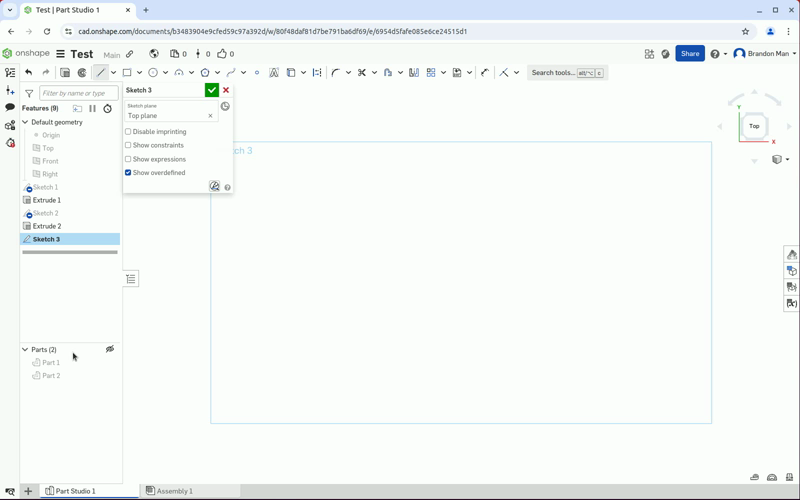
key_down(shift)
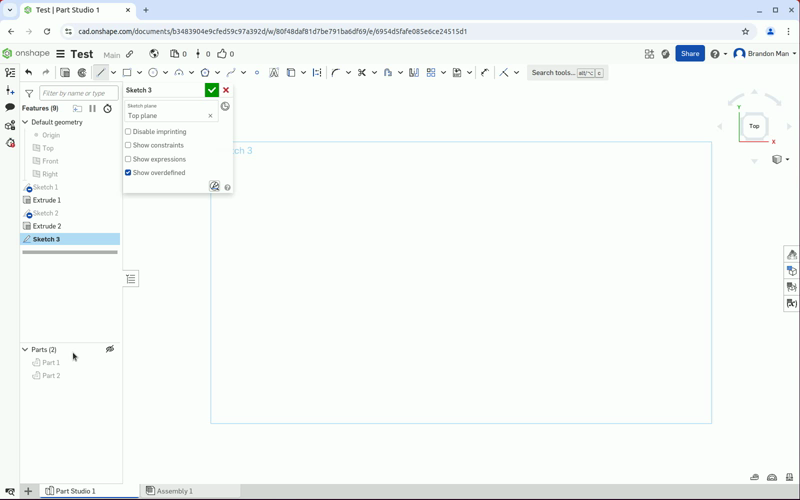
mouse_move(535, 282)
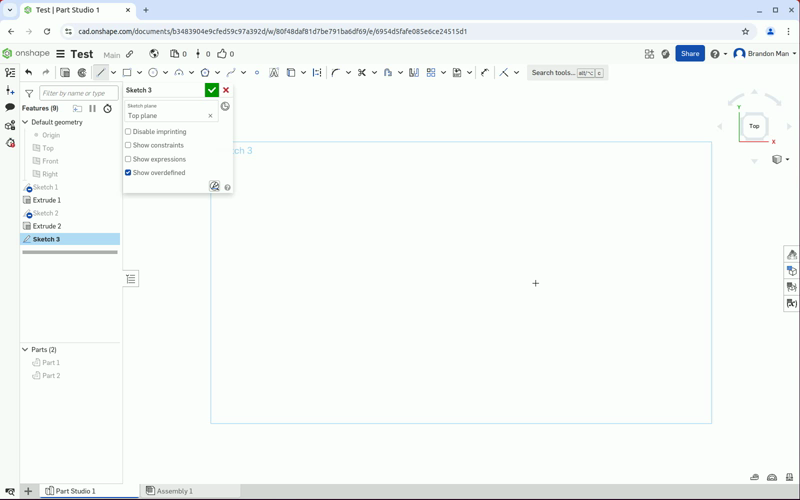
click(535, 282)
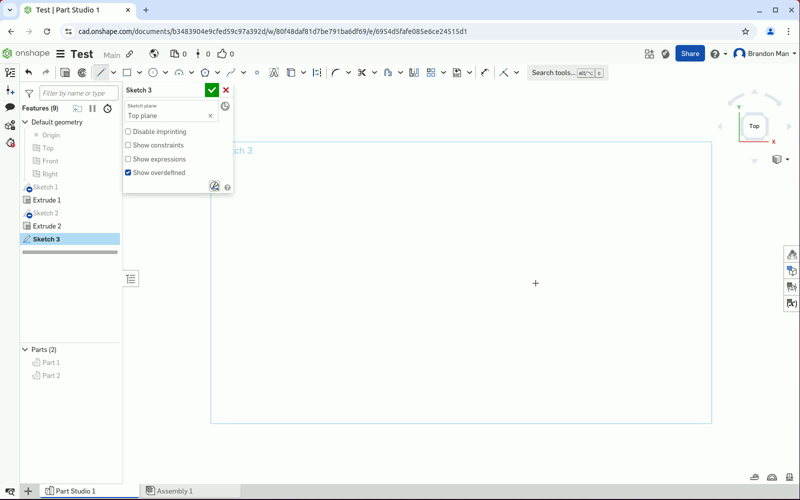
key_up(shift)
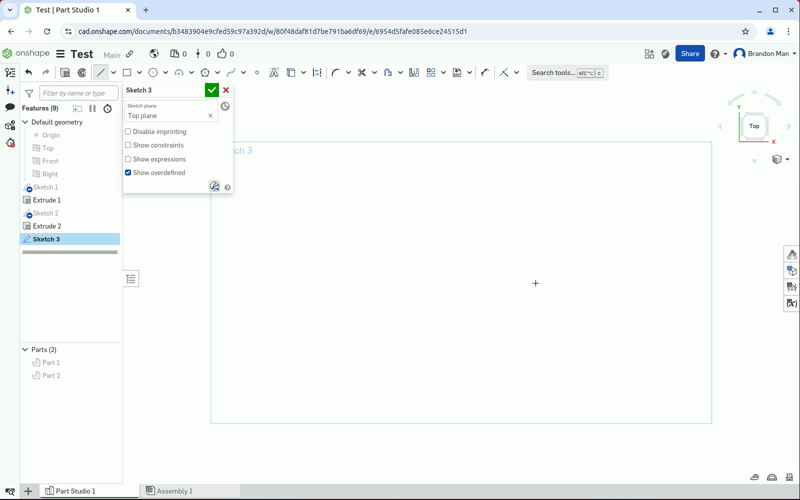
key_down(shift)
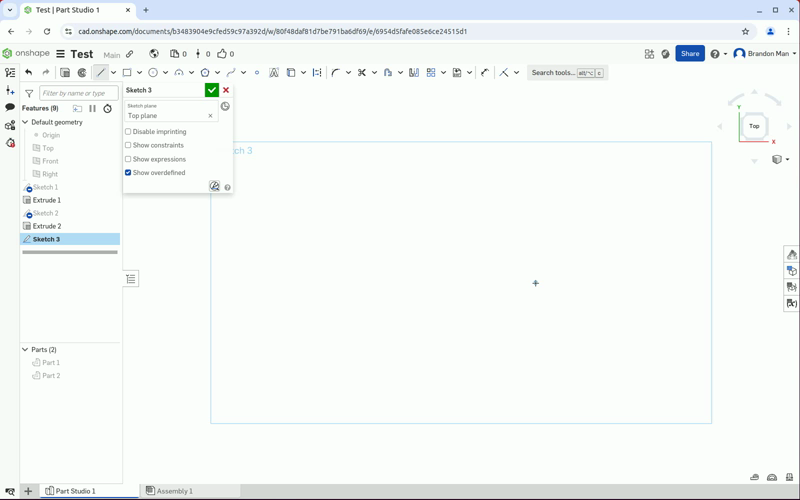
mouse_move(565, 282)
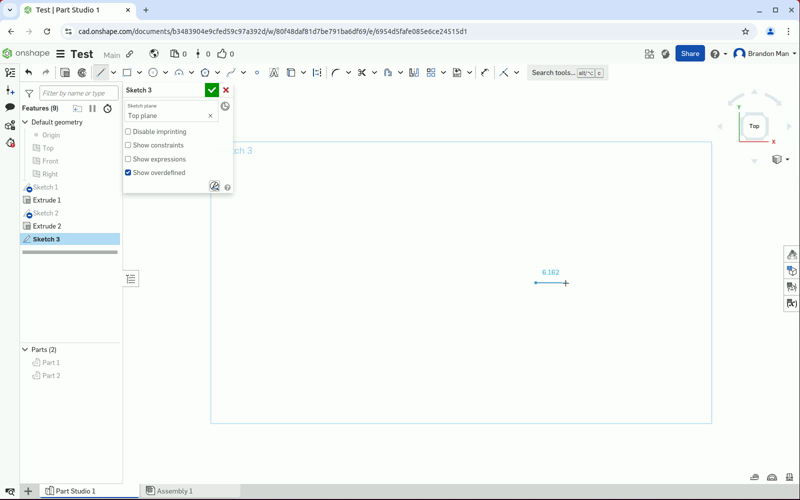
mouse_move(573, 282)
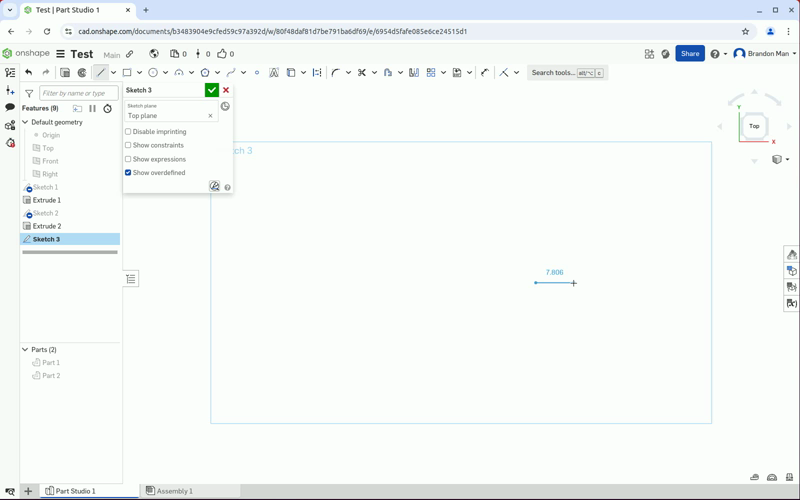
click(573, 282)
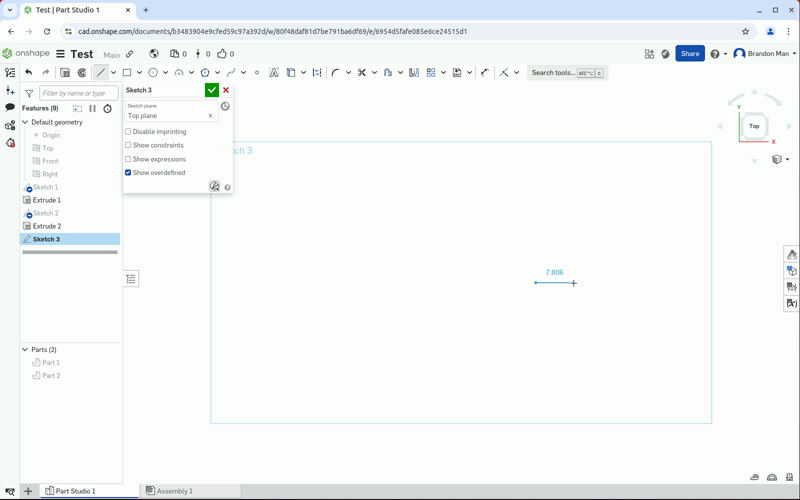
key_up(shift)
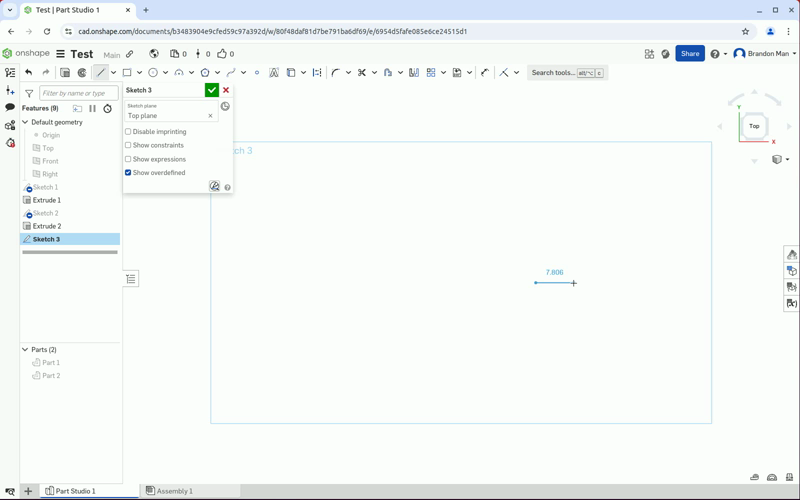
key_down(shift)
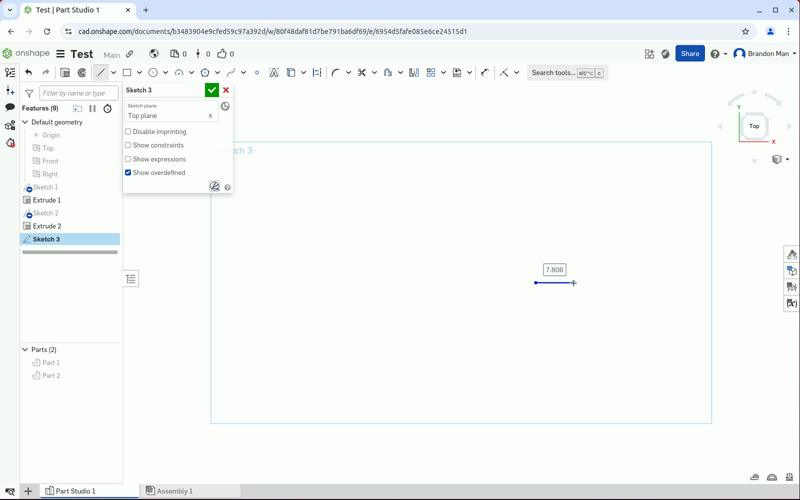
mouse_move(573, 207)
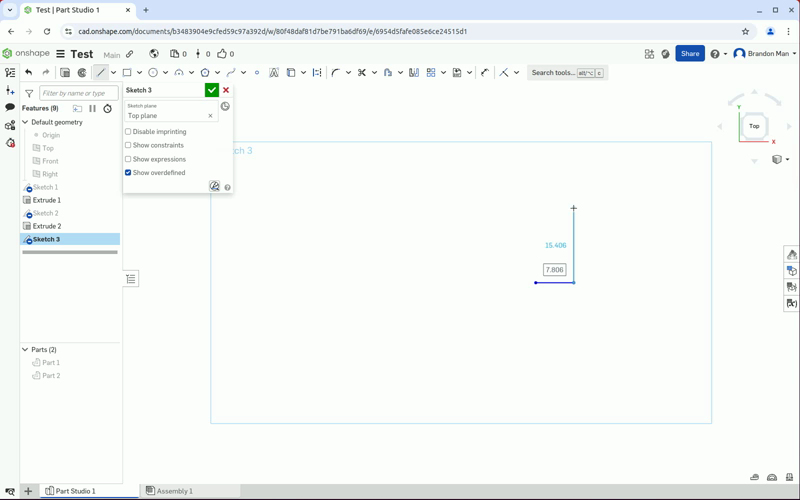
click(573, 207)
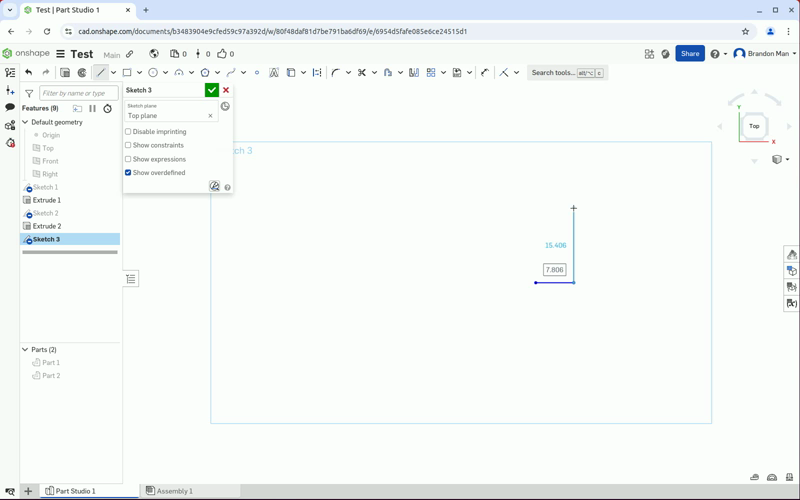
key_up(shift)
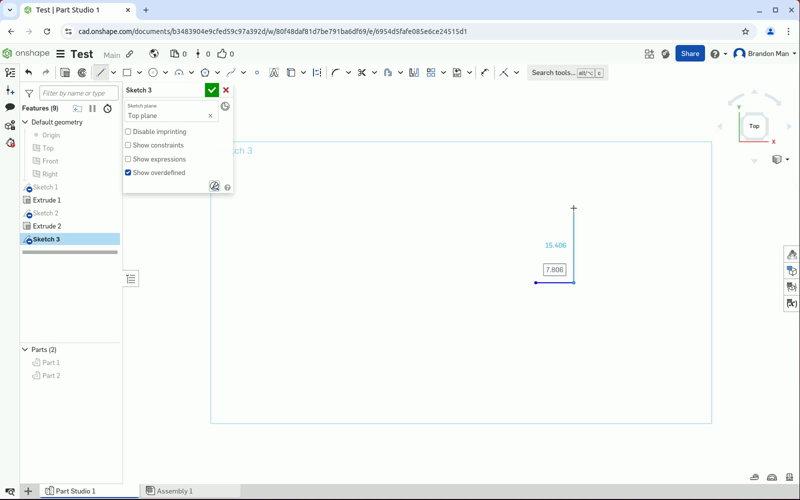
key_down(shift)
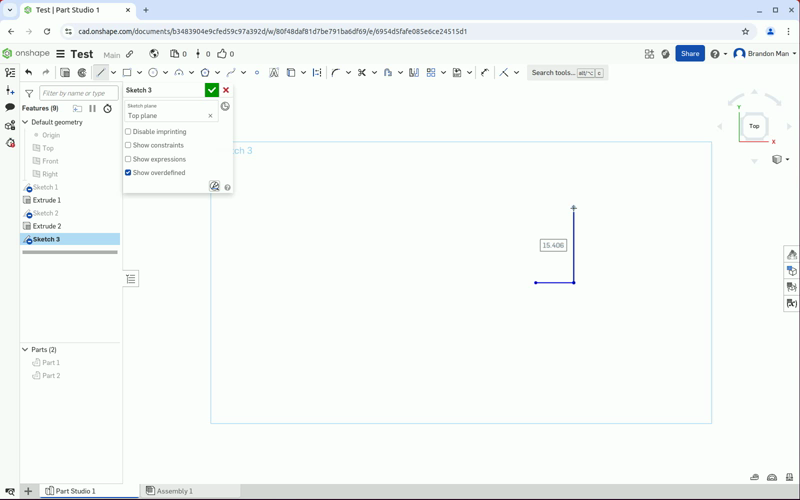
mouse_move(589, 207)
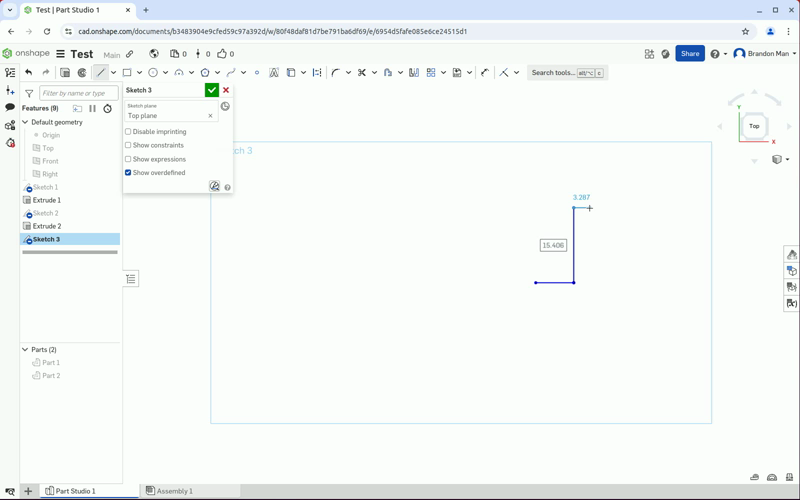
mouse_move(535, 207)
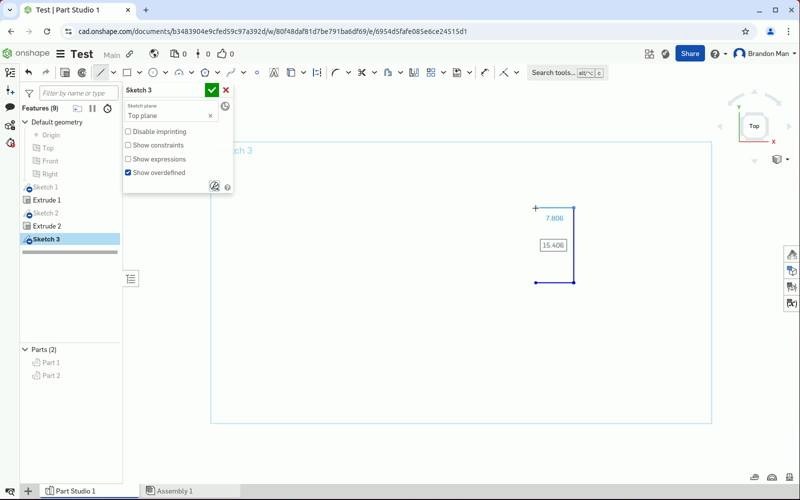
click(535, 207)
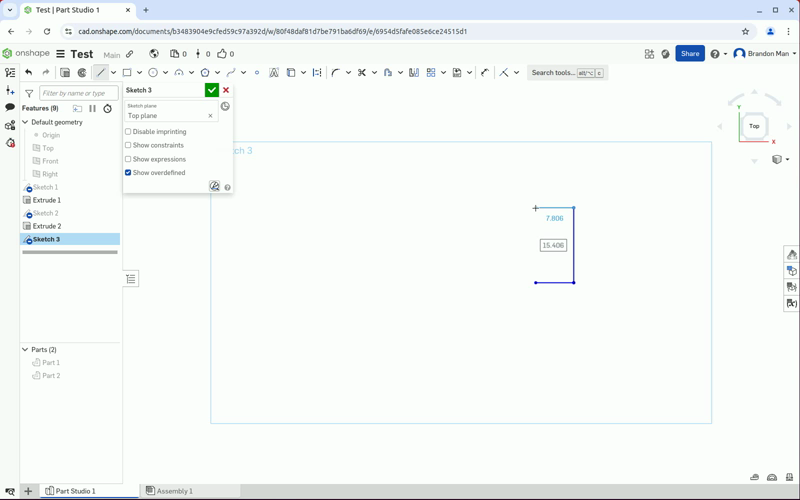
key_up(shift)
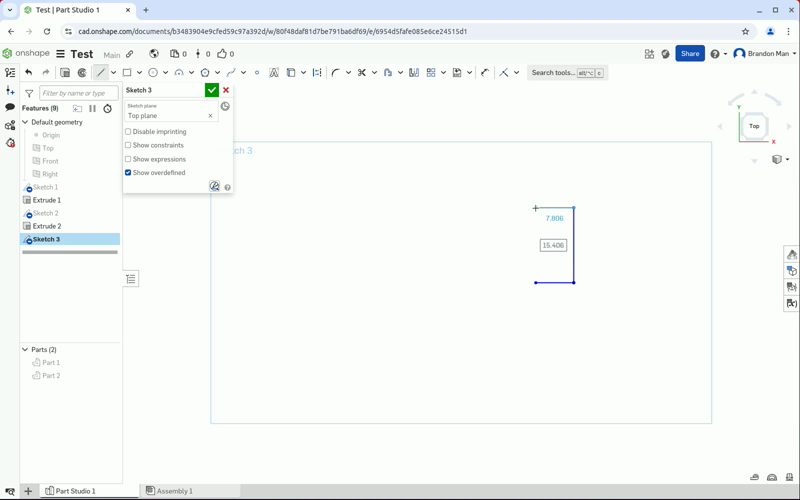
key_down(shift)
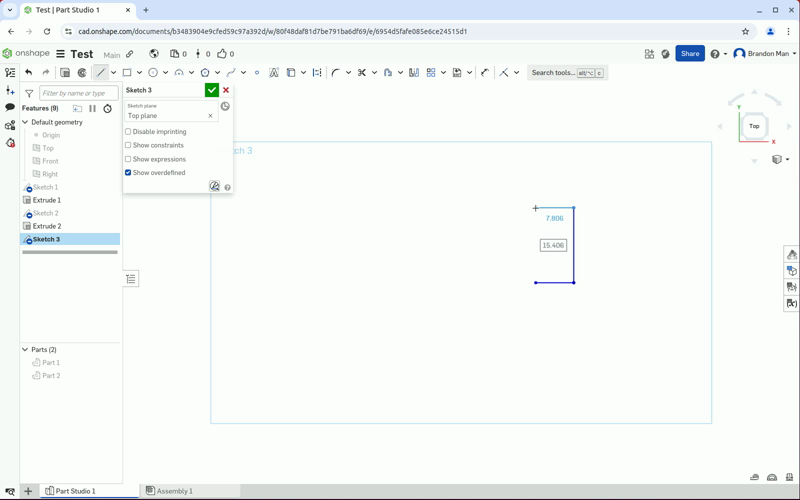
mouse_move(565, 207)
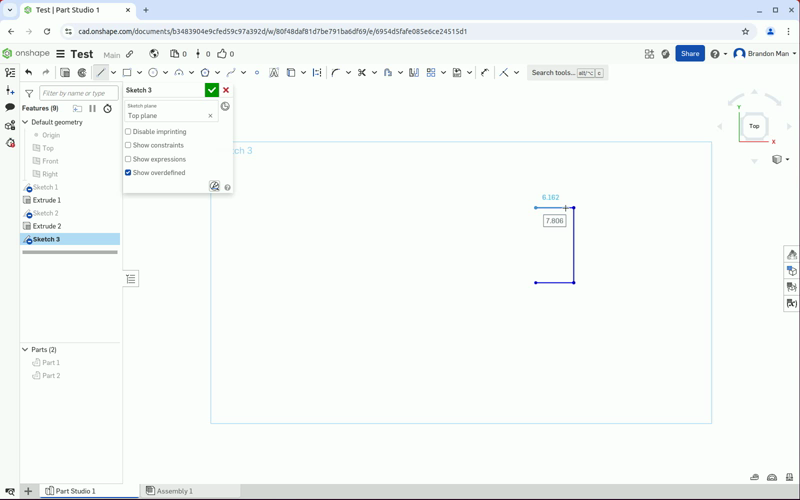
mouse_move(535, 244)
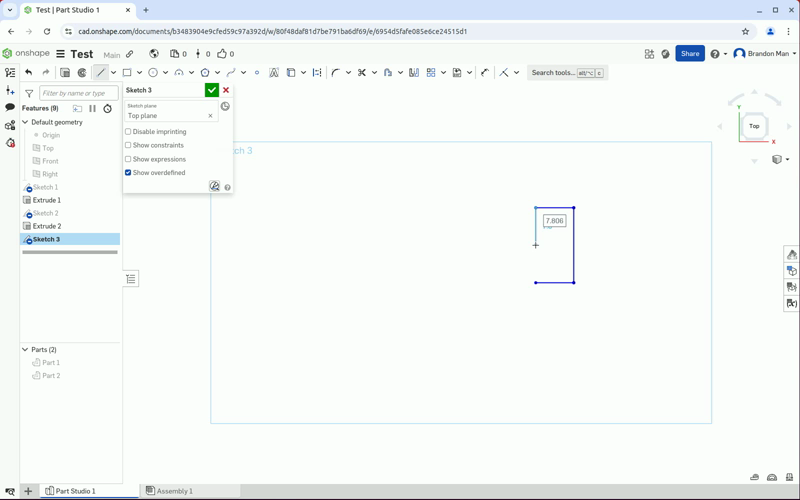
click(535, 244)
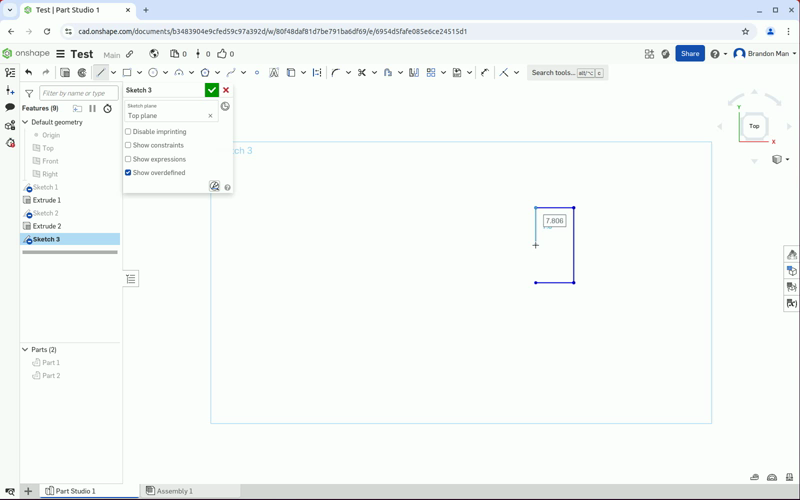
key_up(shift)
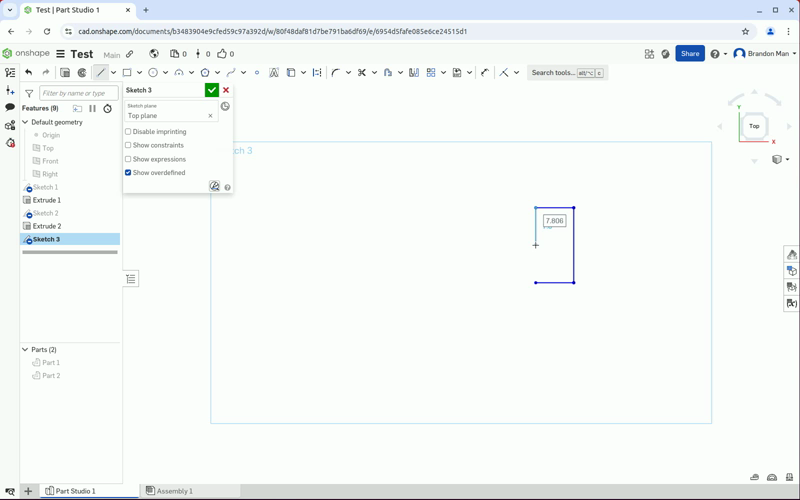
mouse_move(565, 244)
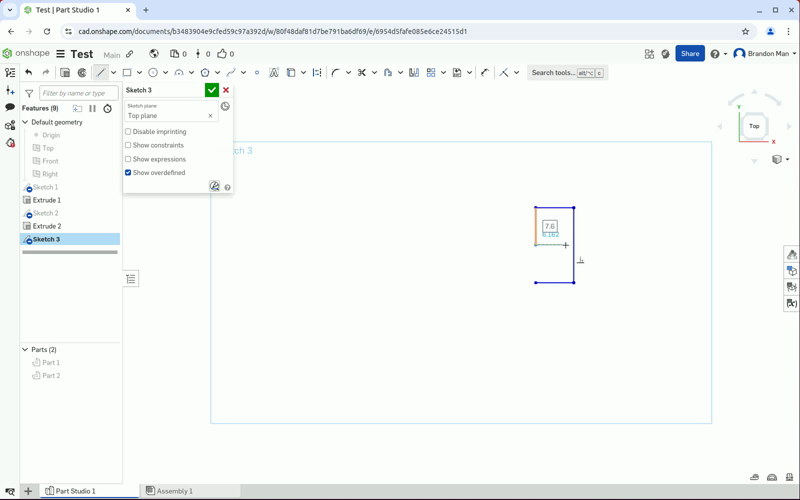
key_down(shift)
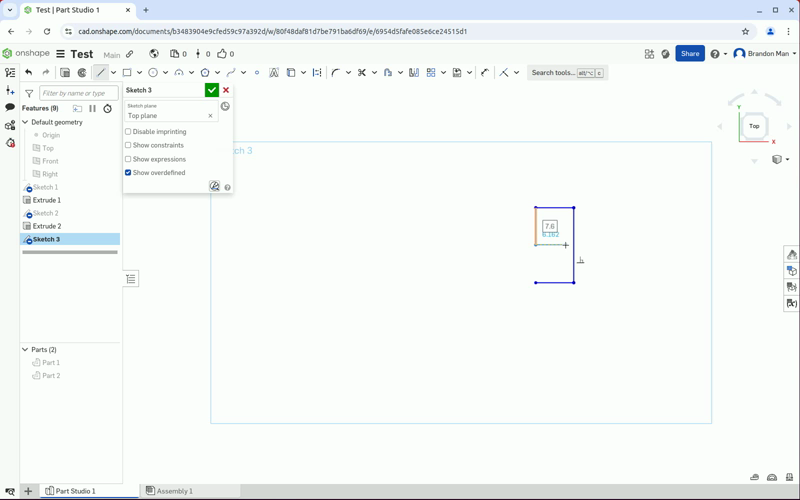
mouse_move(535, 282)
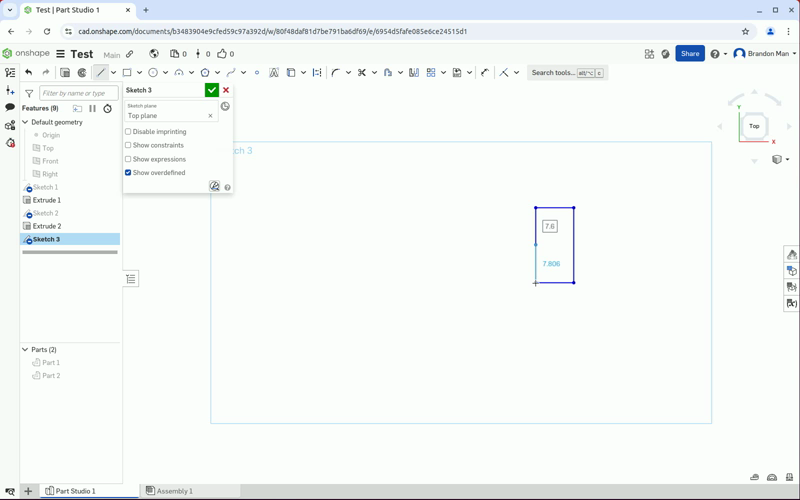
key_up(shift)
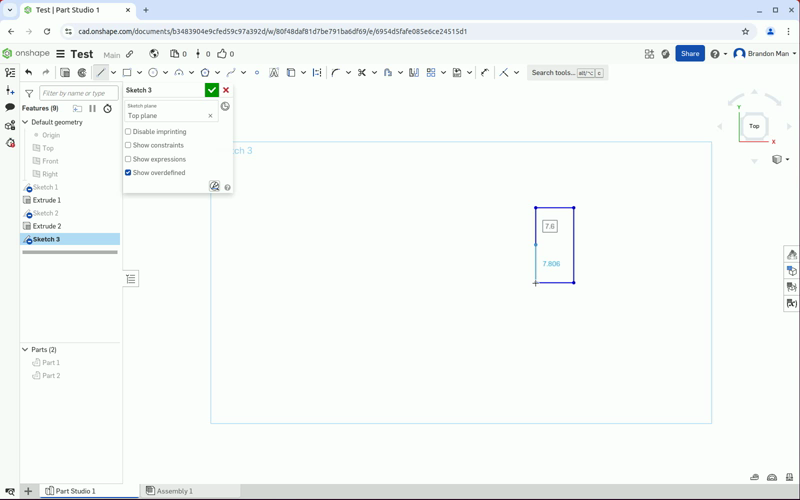
click(535, 282)
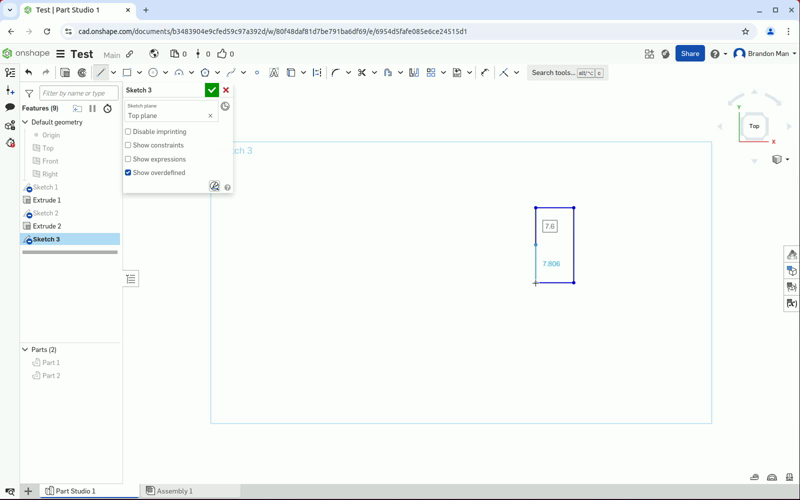
key(esc)
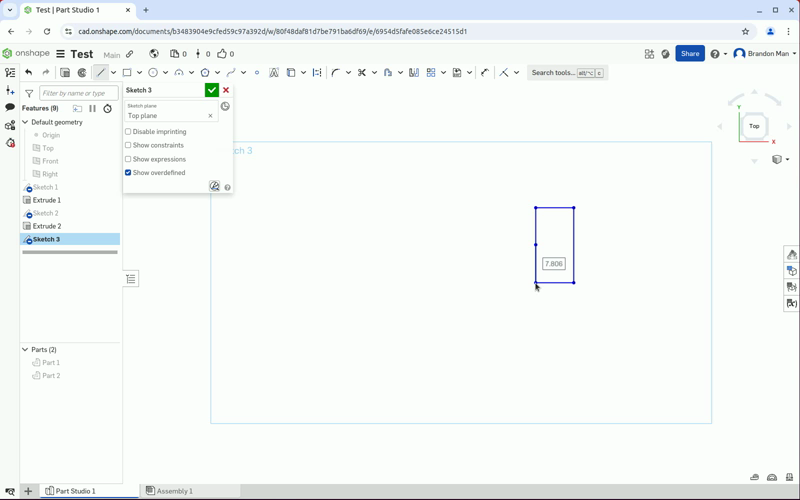
mouse_move(558, 252)
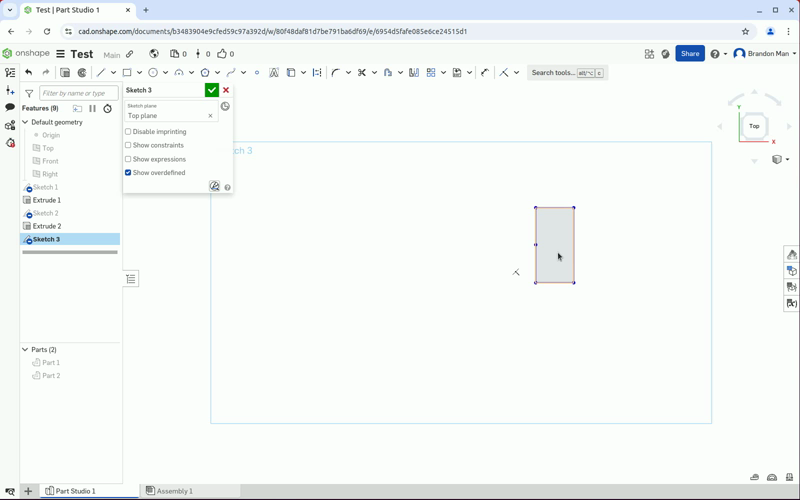
click(558, 252)
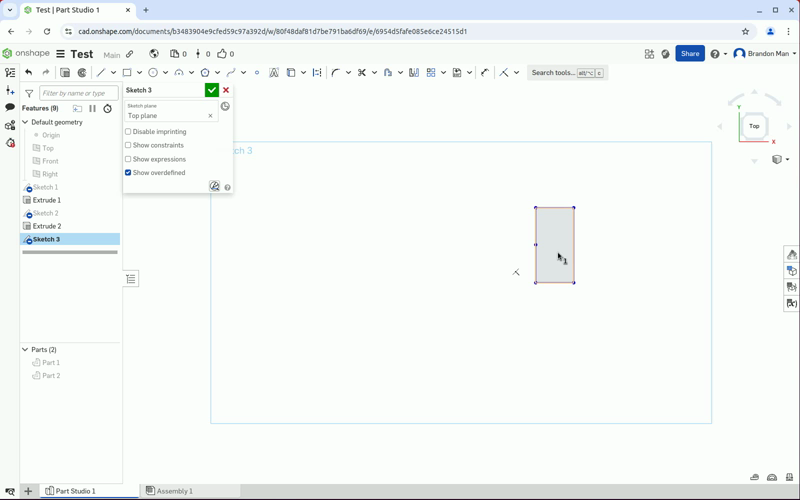
mouse_move(73, 352)
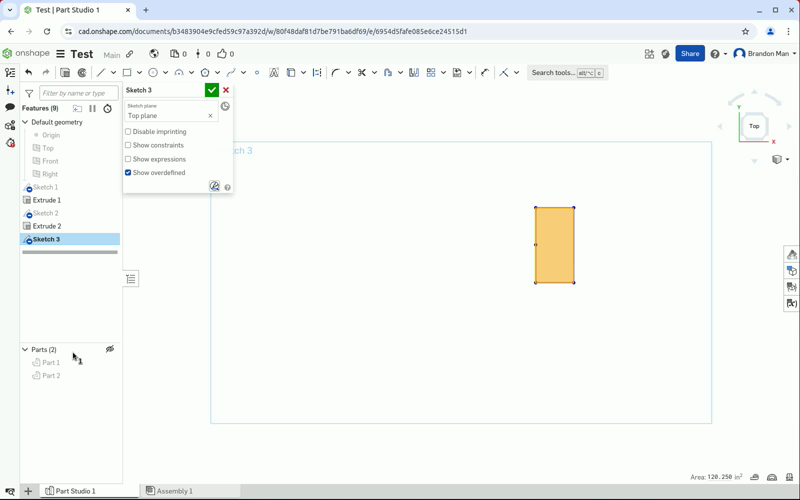
key(shift+y)
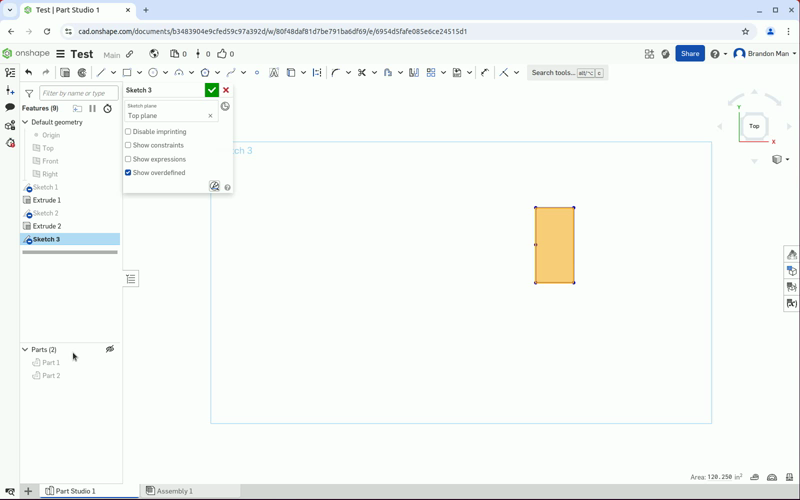
key(shift+e)
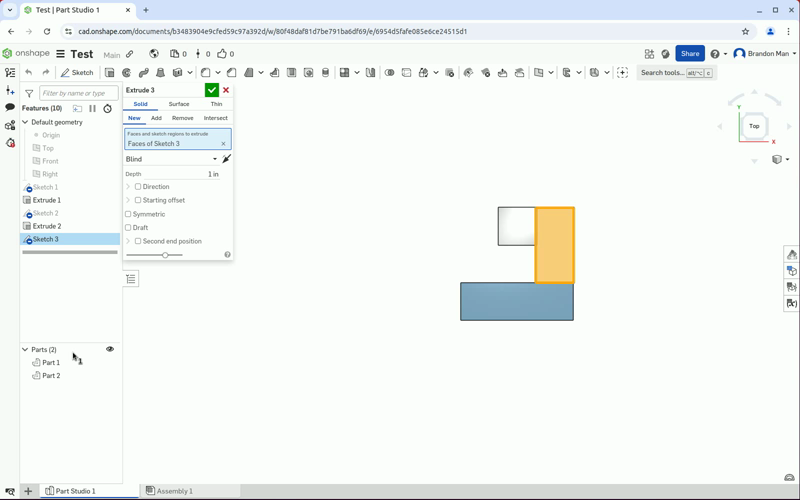
mouse_move(143, 106)
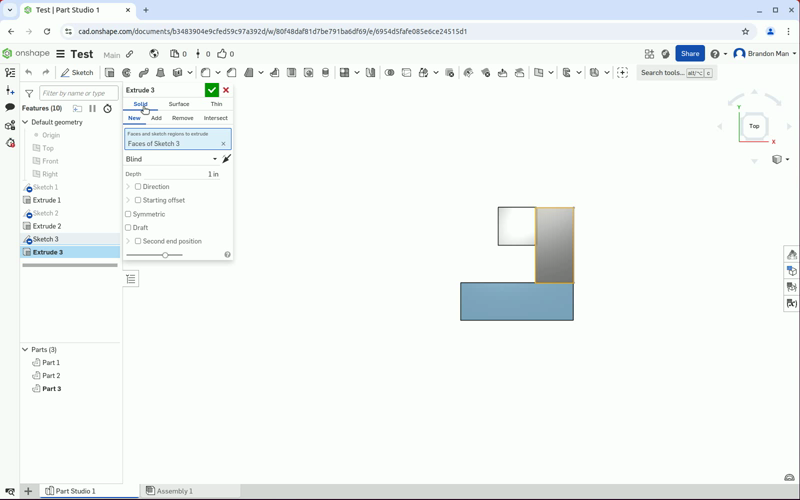
click(143, 106)
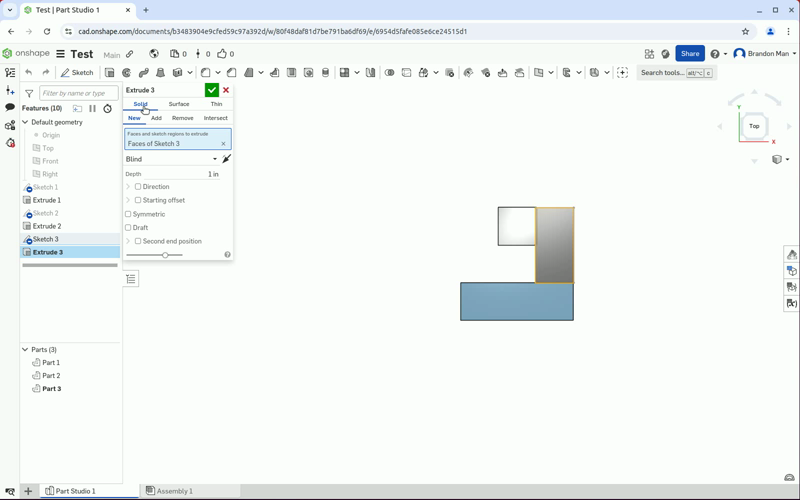
mouse_move(137, 120)
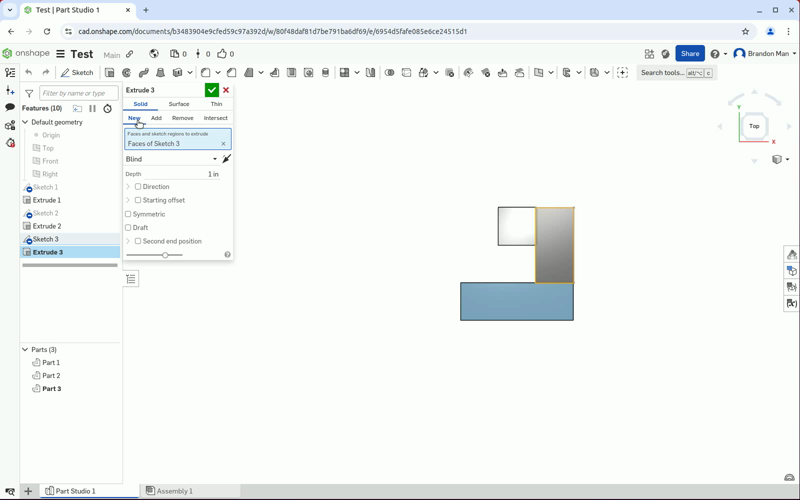
click(137, 120)
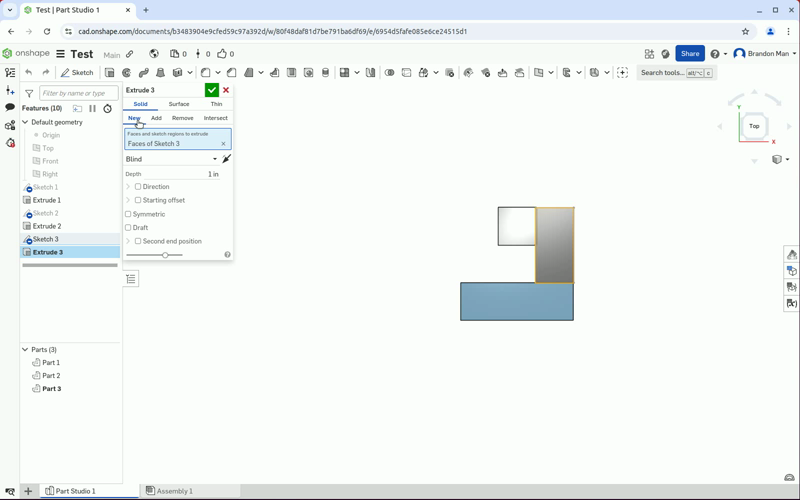
key(tab, 4)
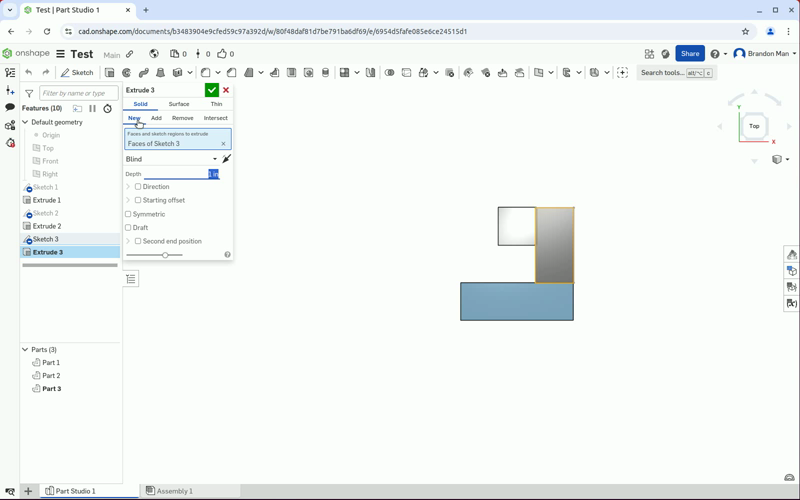
text(7.703)
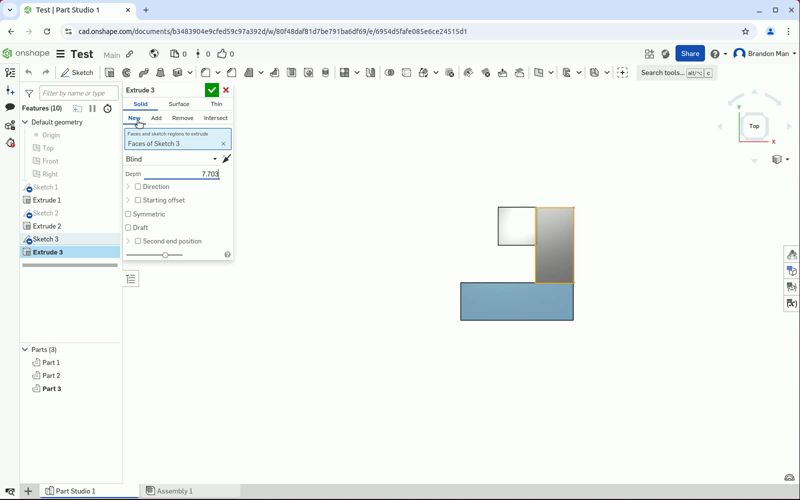
key(enter)
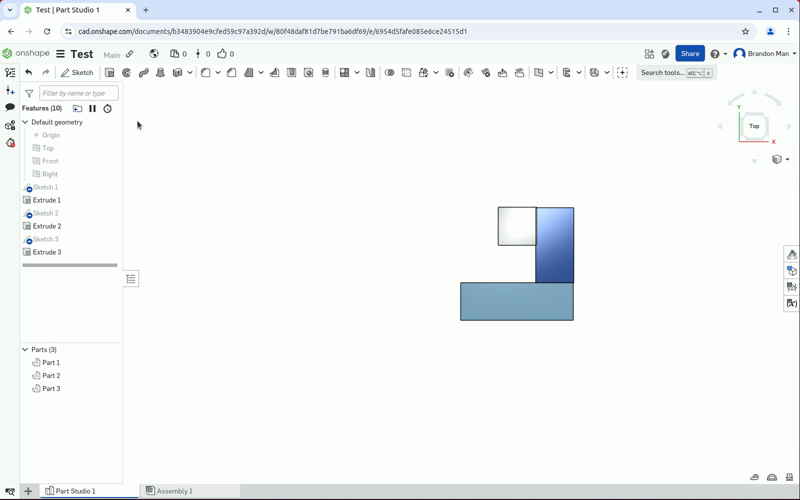
key(shift+h)
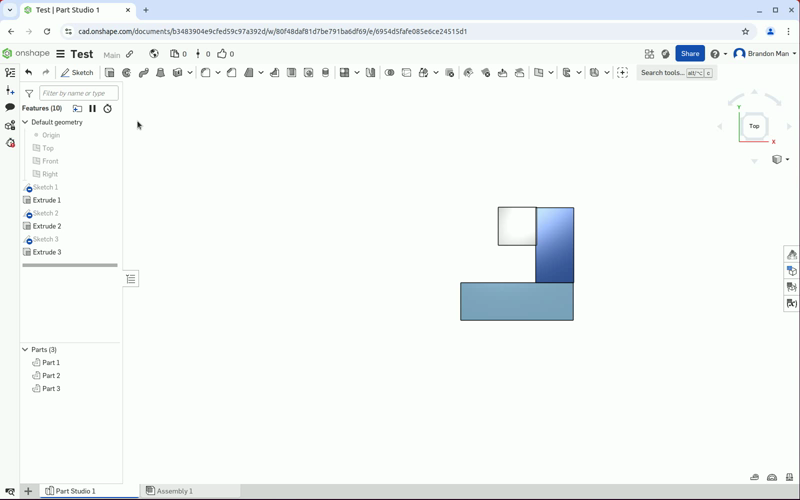
key(shift+h)
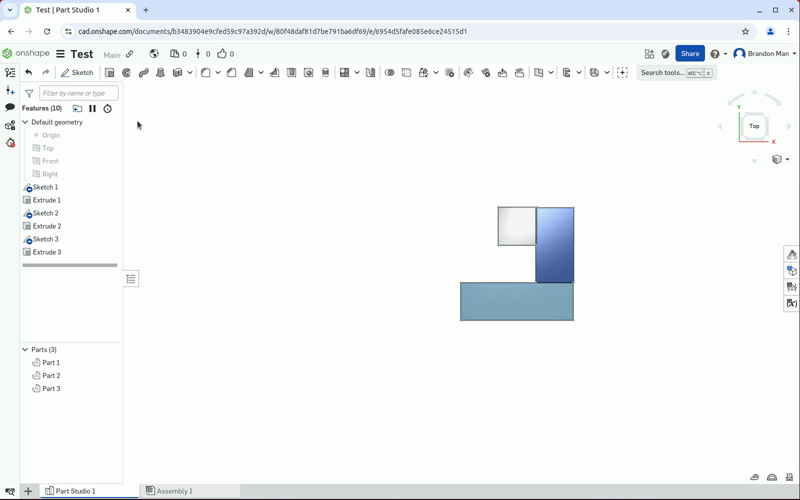
key(shift+7)
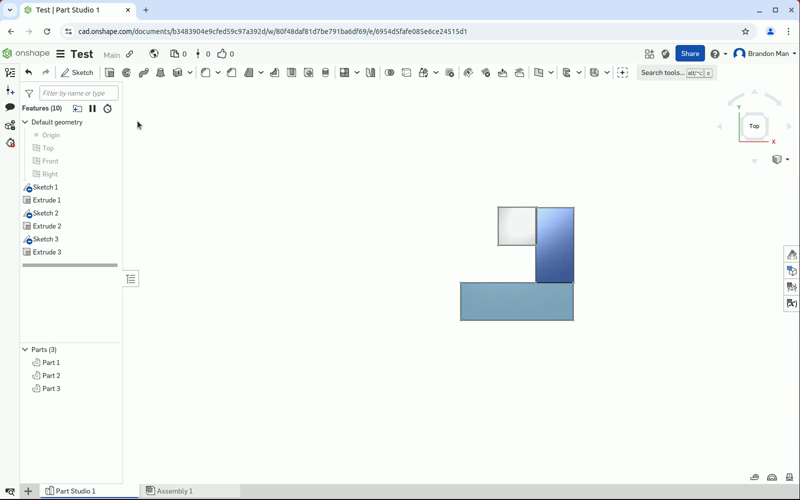
key(up, 3)
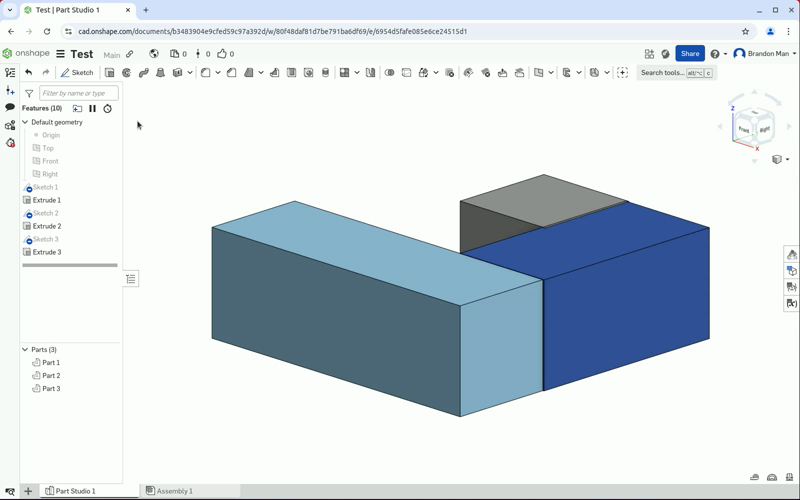
key(left, 3)
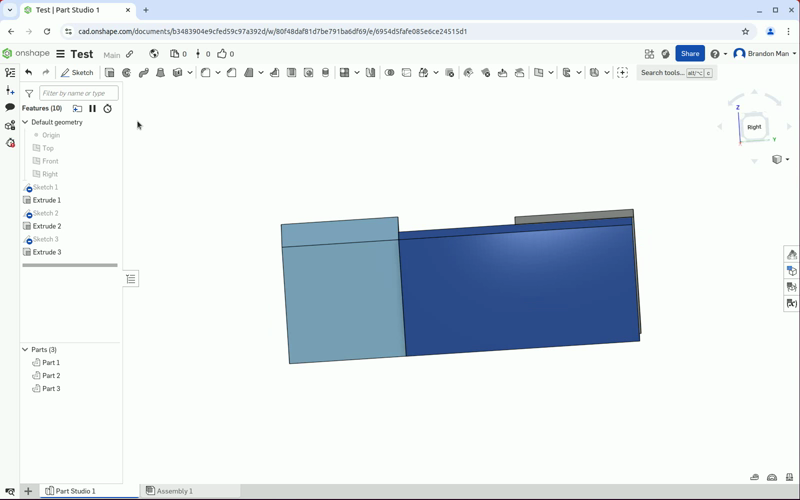
key(right, 3)
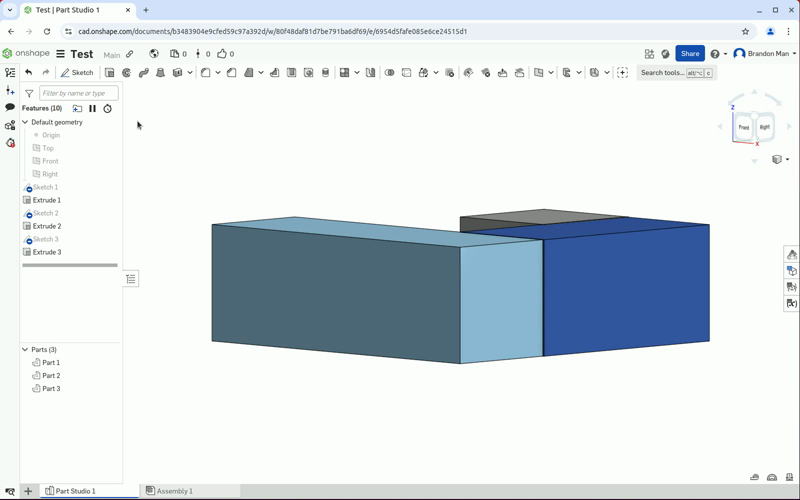
key(down, 3)
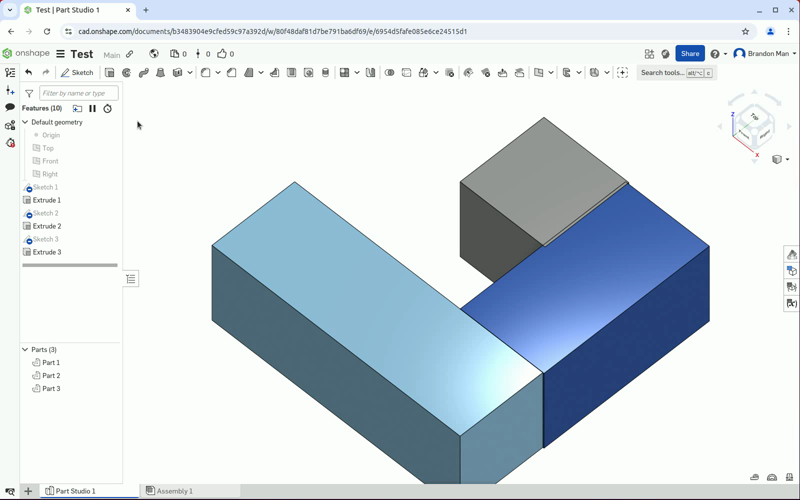
mouse_move(73, 189)
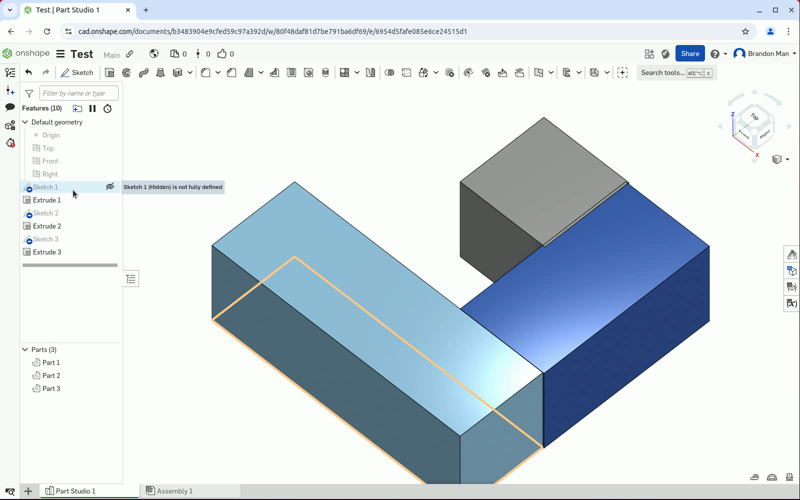
click(73, 189)